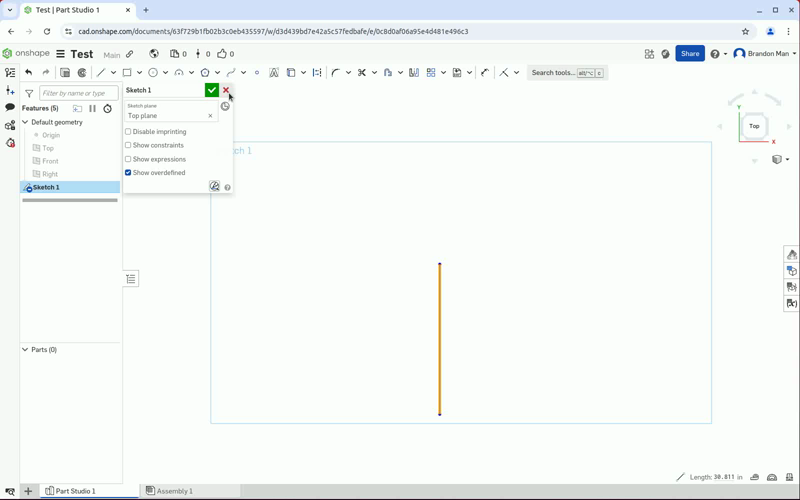
key(shift+h)
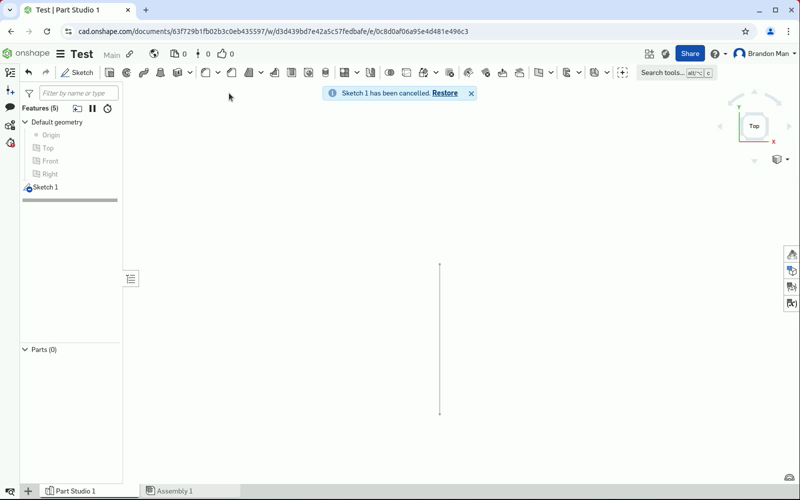
mouse_move(73, 352)
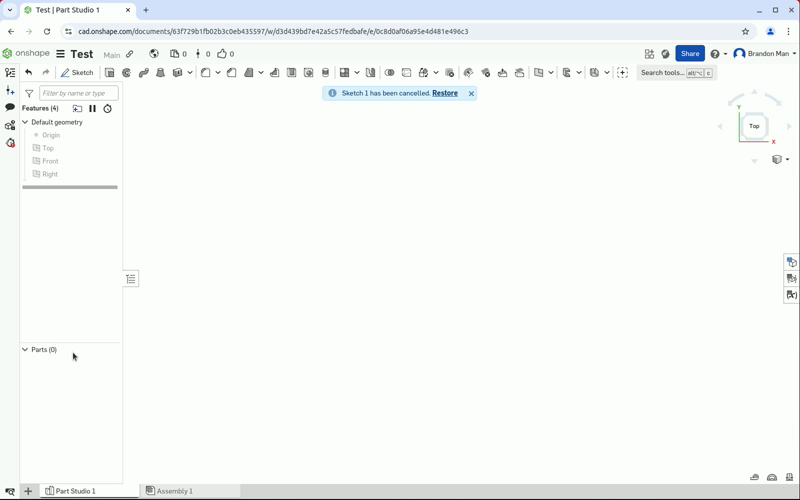
key(y)
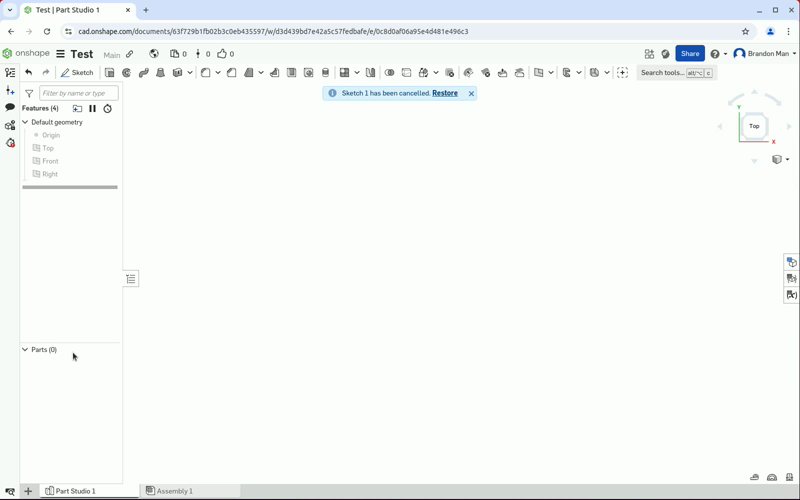
key(shift+p)
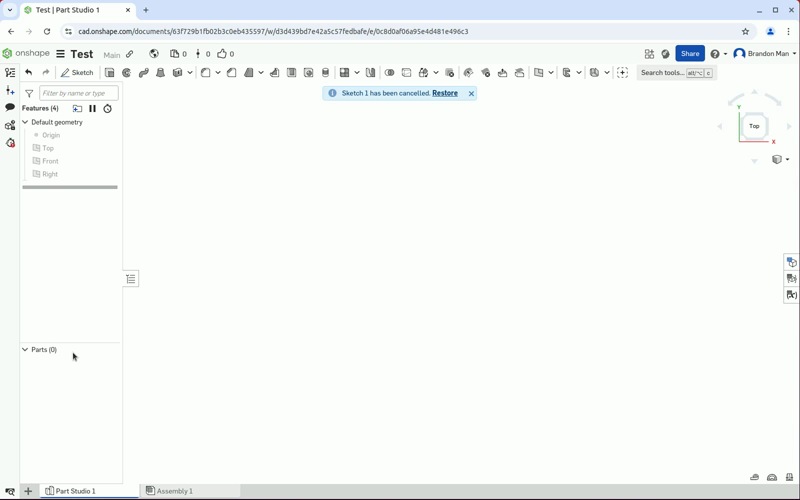
key(space)
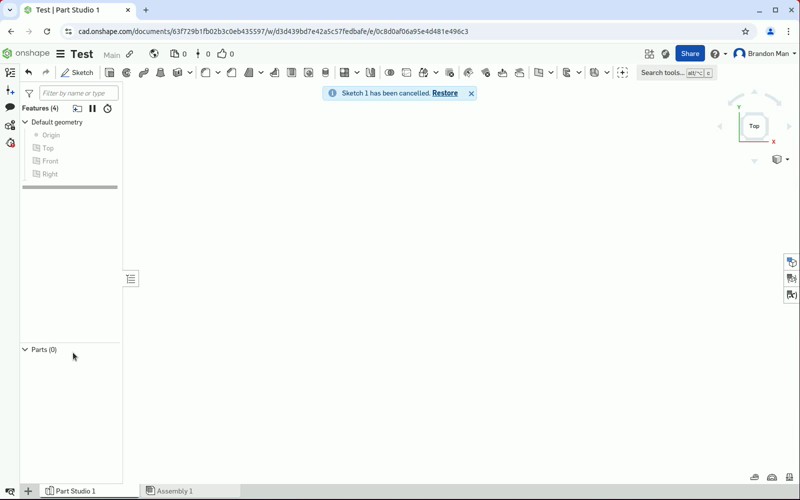
key_down(shift)
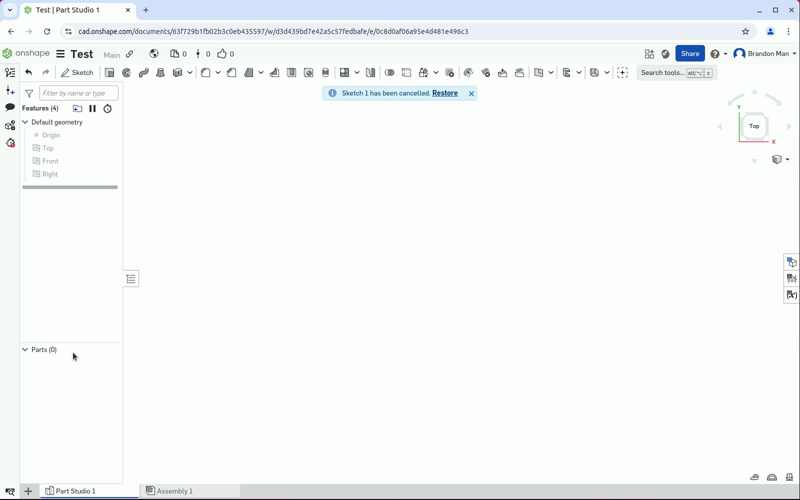
key(up)
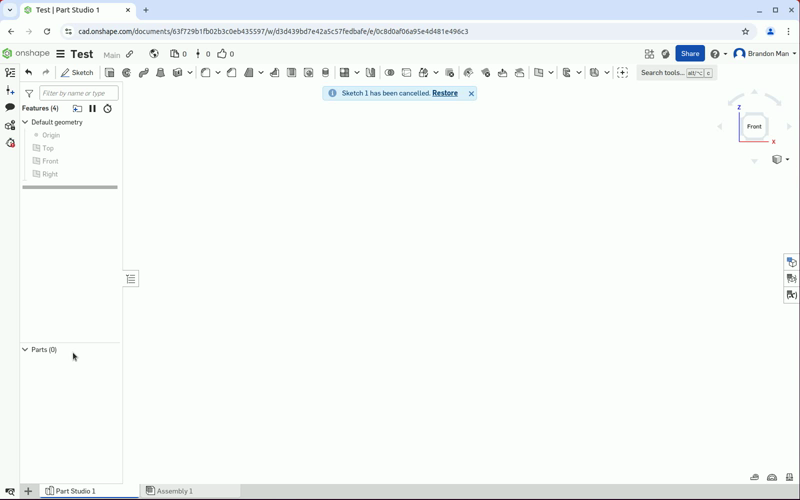
key_up(shift)
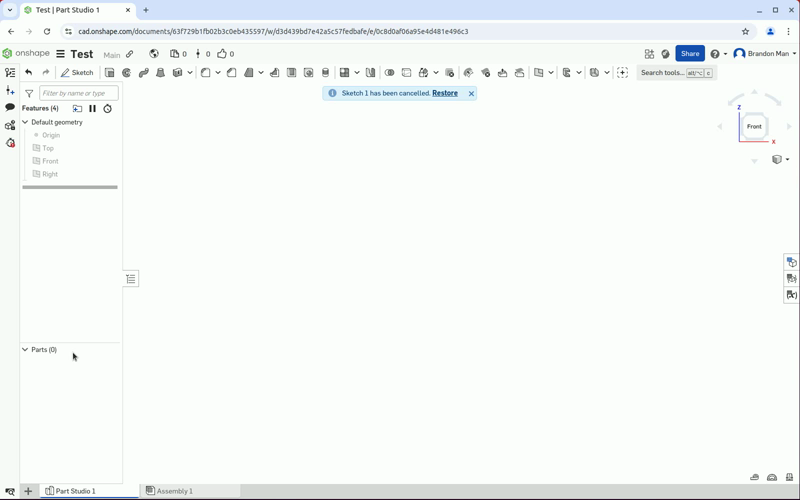
mouse_move(73, 352)
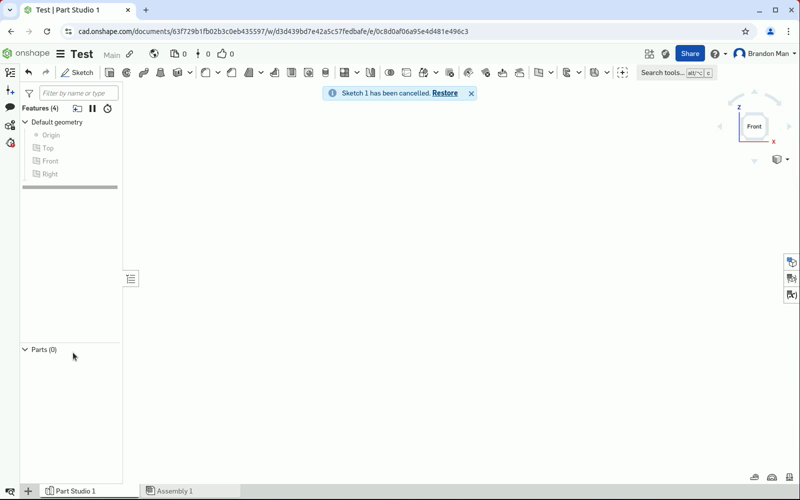
key(shift+y)
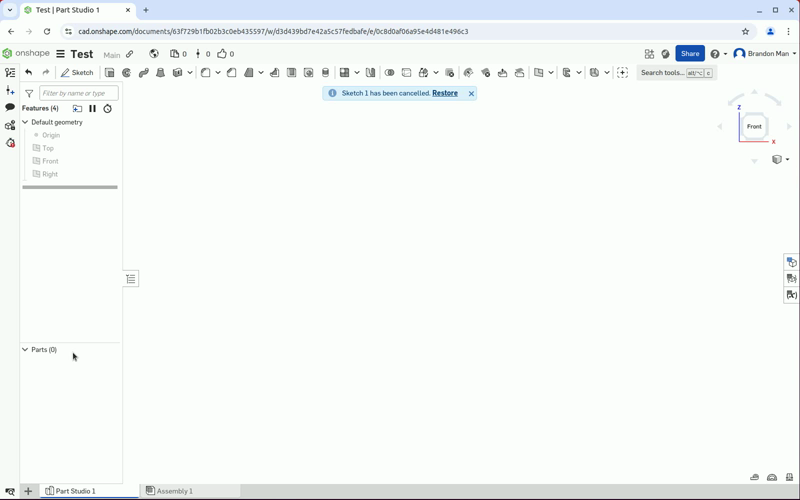
key(shift+s)
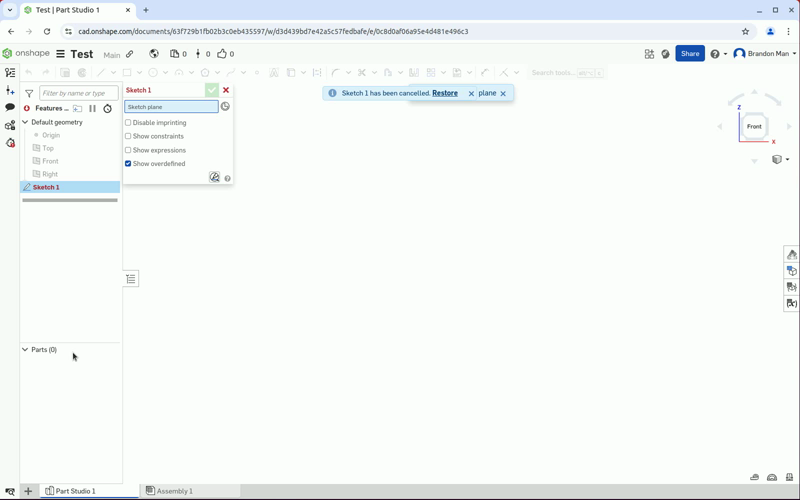
mouse_move(73, 163)
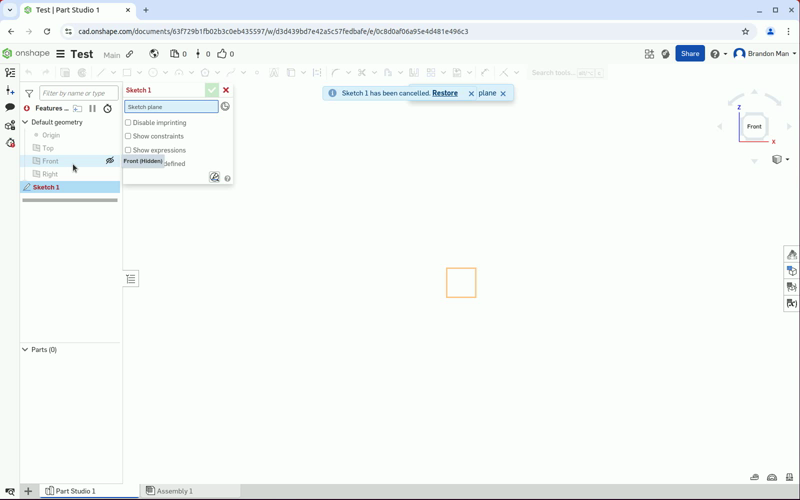
click(73, 163)
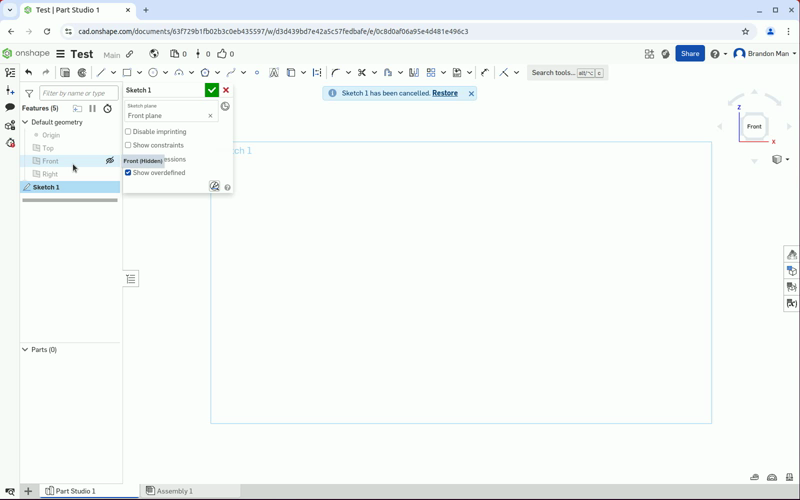
mouse_move(73, 352)
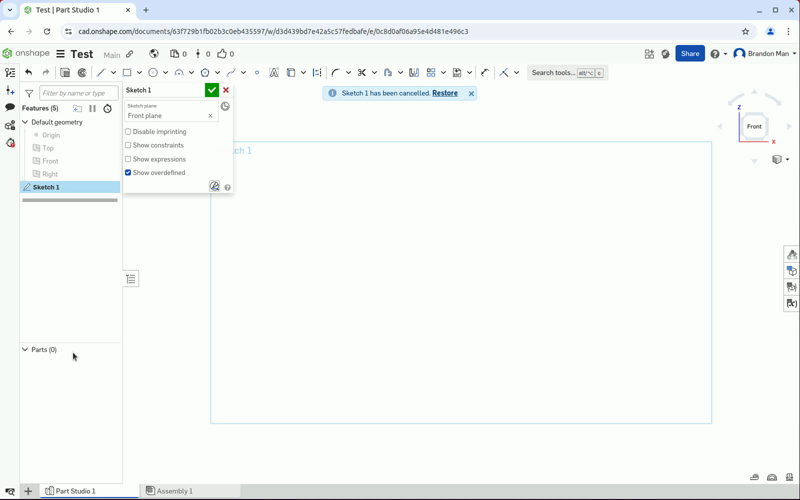
key(y)
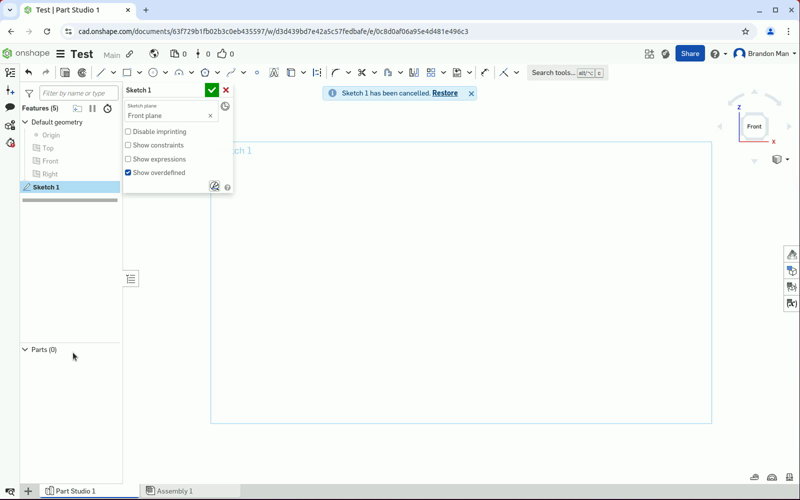
key(l)
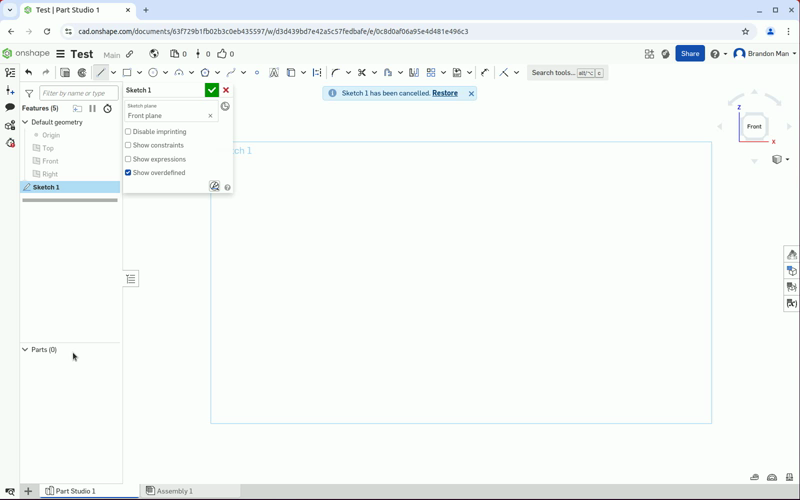
key_down(shift)
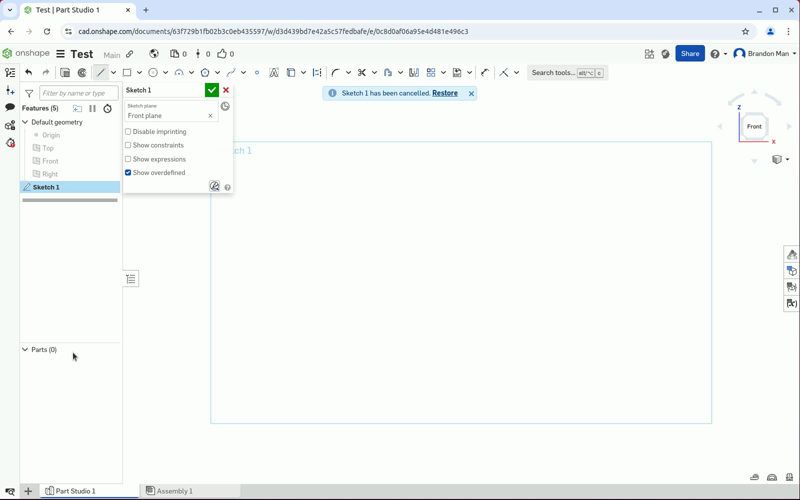
mouse_move(366, 329)
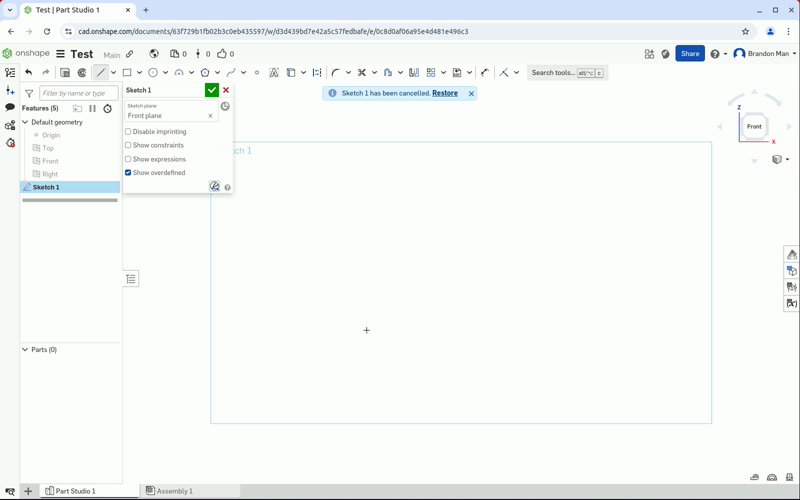
click(366, 329)
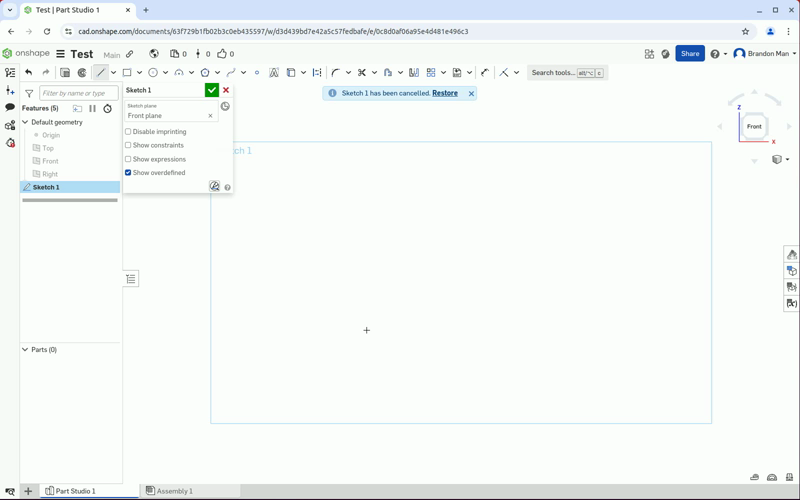
key_up(shift)
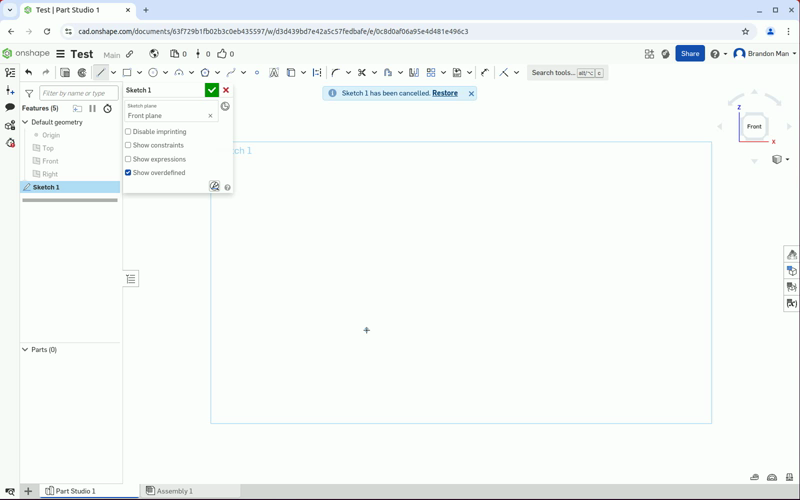
key_down(shift)
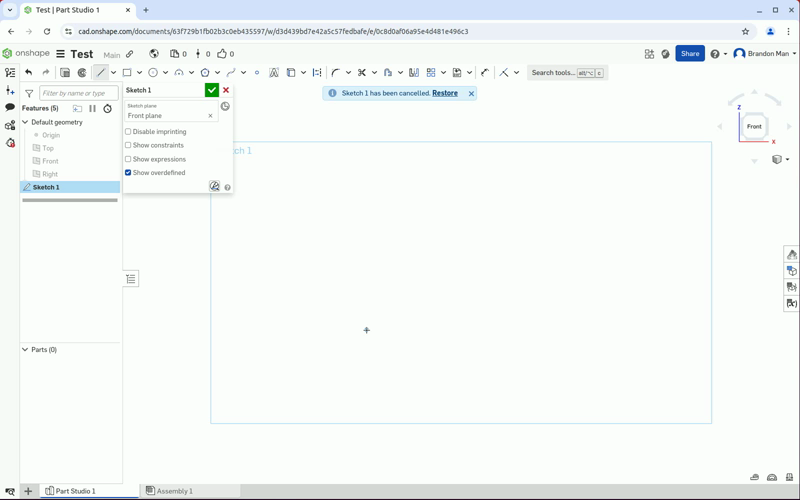
mouse_move(553, 329)
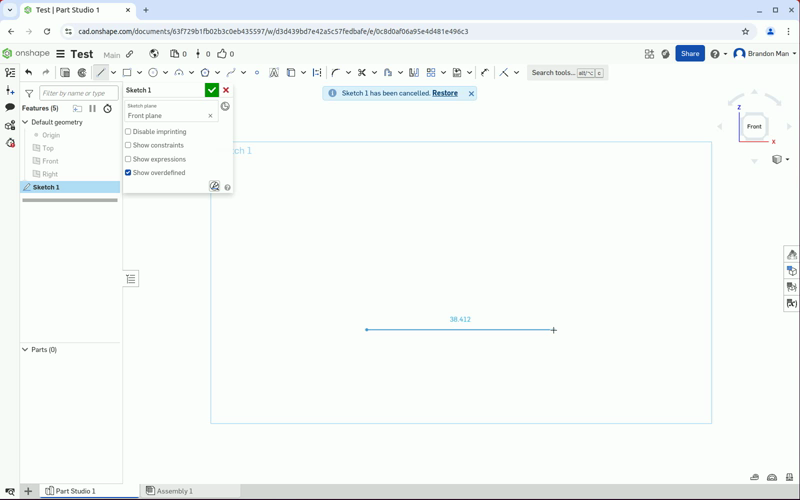
click(553, 329)
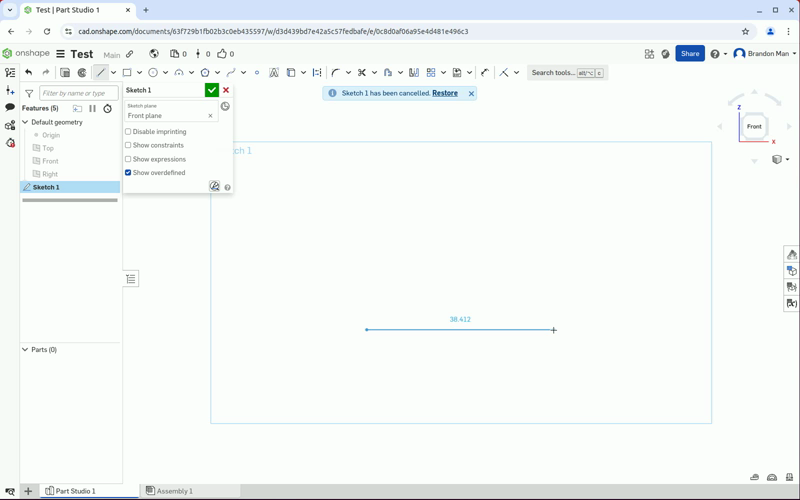
key_up(shift)
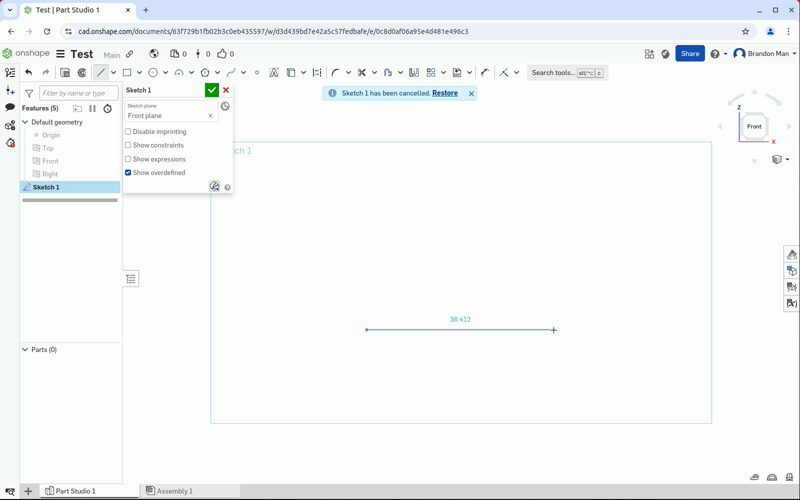
key_down(shift)
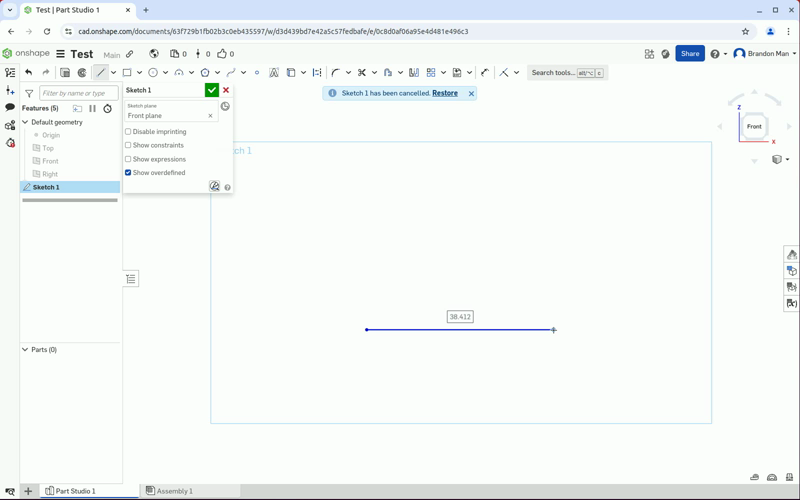
mouse_move(583, 329)
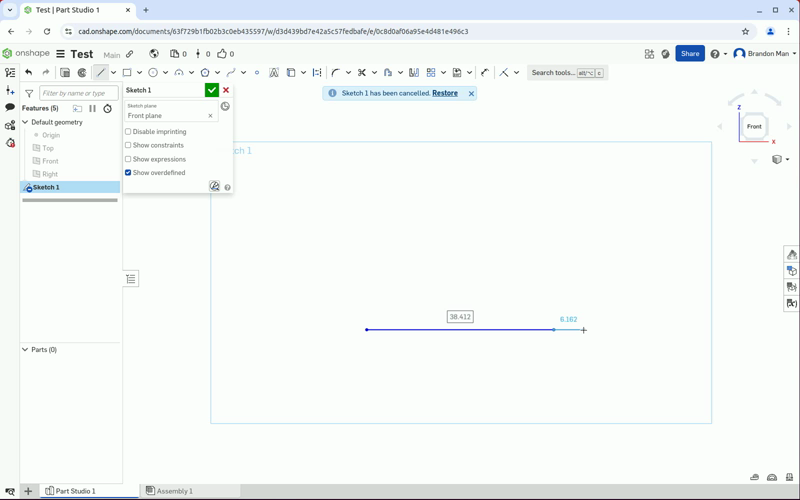
mouse_move(553, 282)
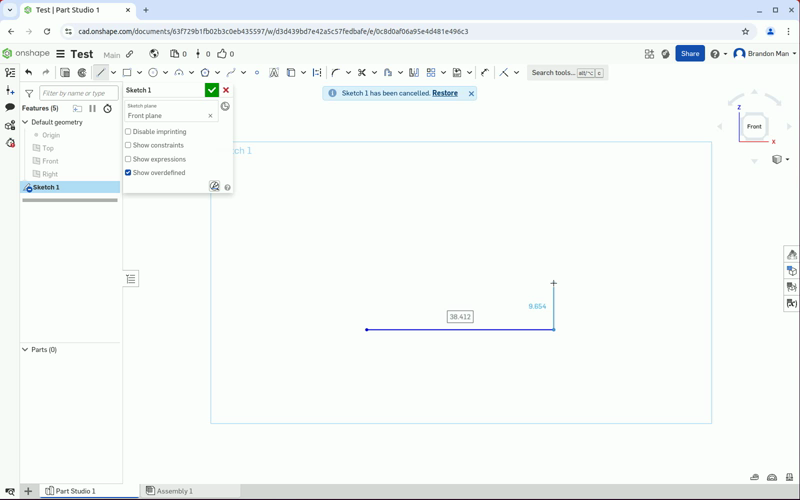
click(553, 282)
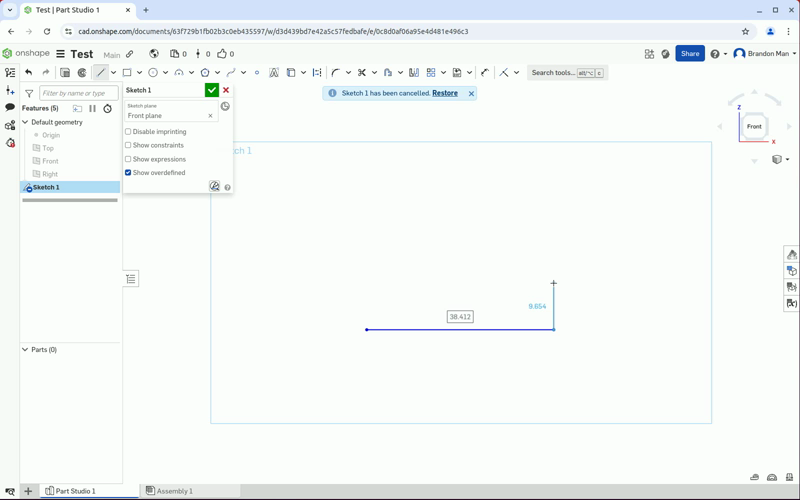
key_up(shift)
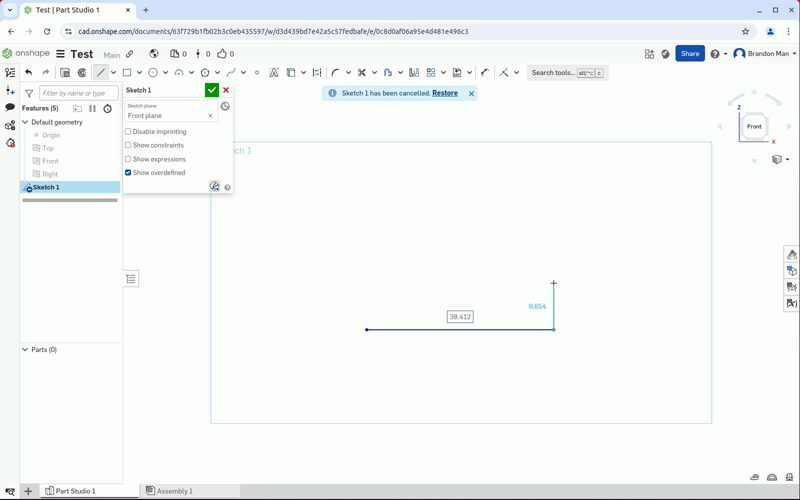
key_down(shift)
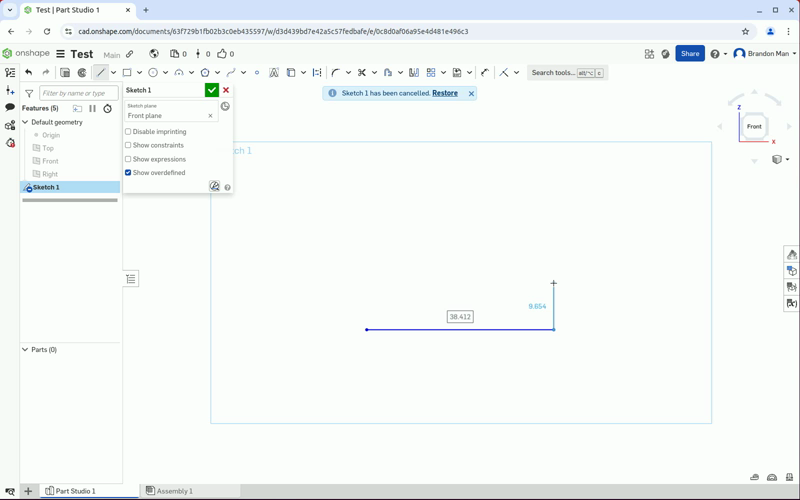
mouse_move(583, 282)
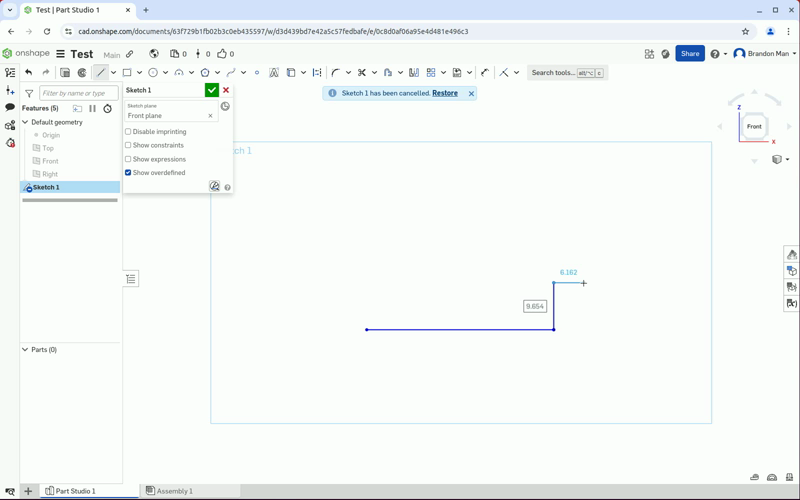
mouse_move(553, 235)
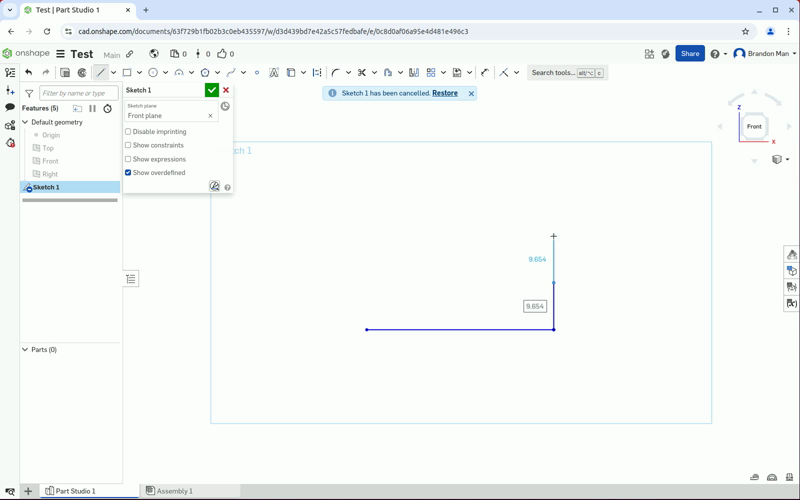
click(553, 235)
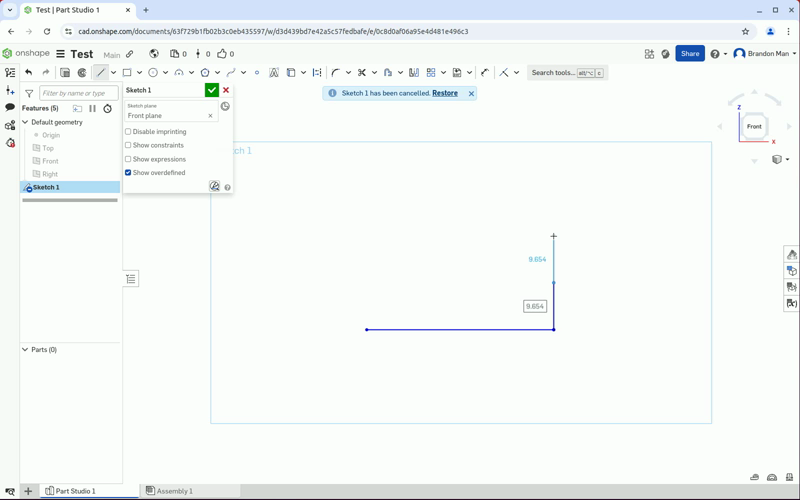
key_up(shift)
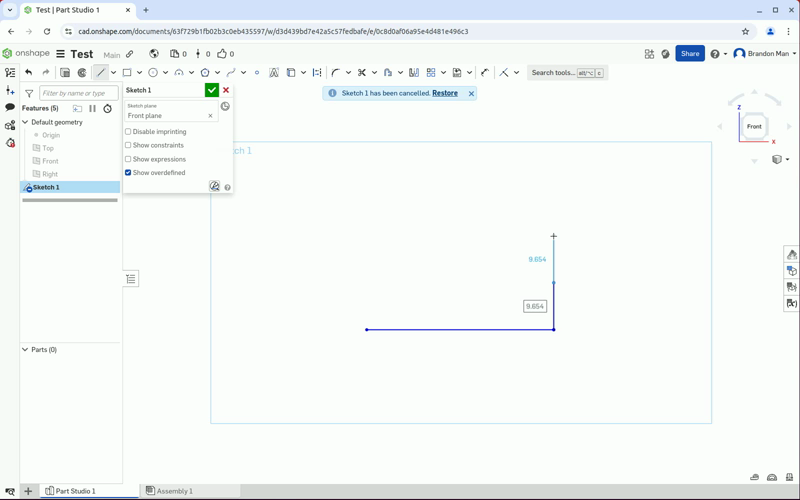
key_down(shift)
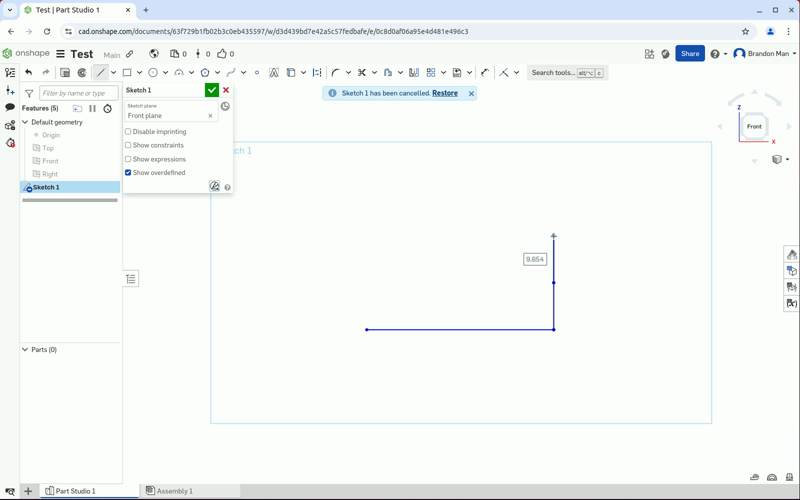
mouse_move(366, 235)
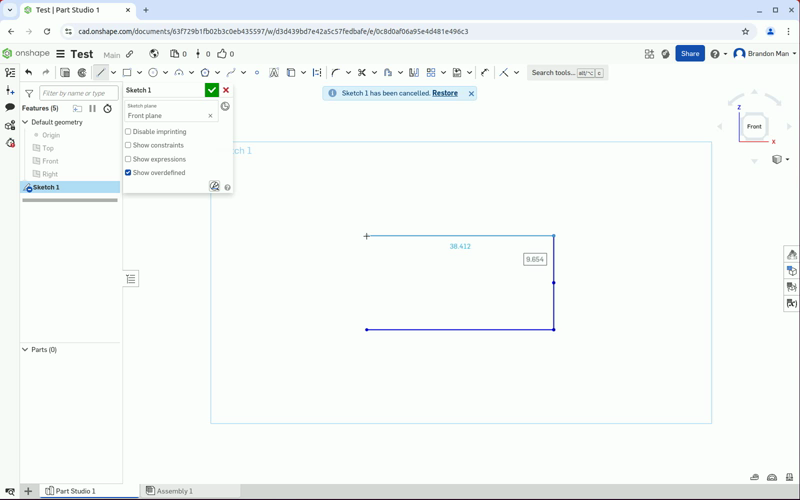
click(366, 235)
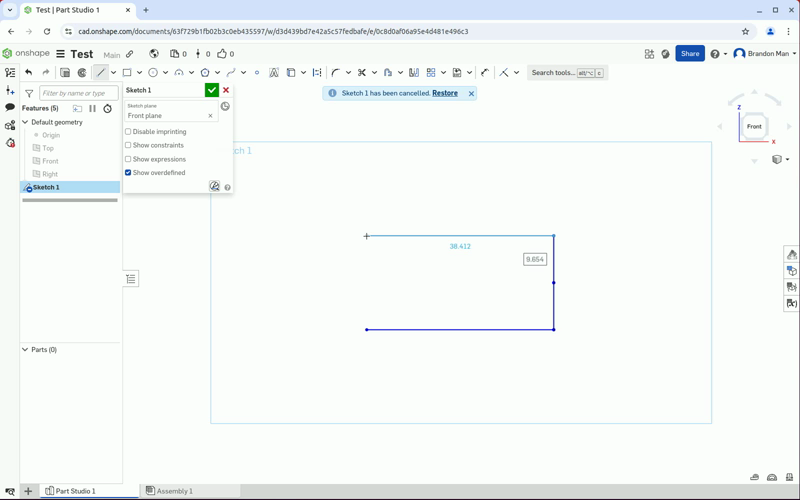
key_up(shift)
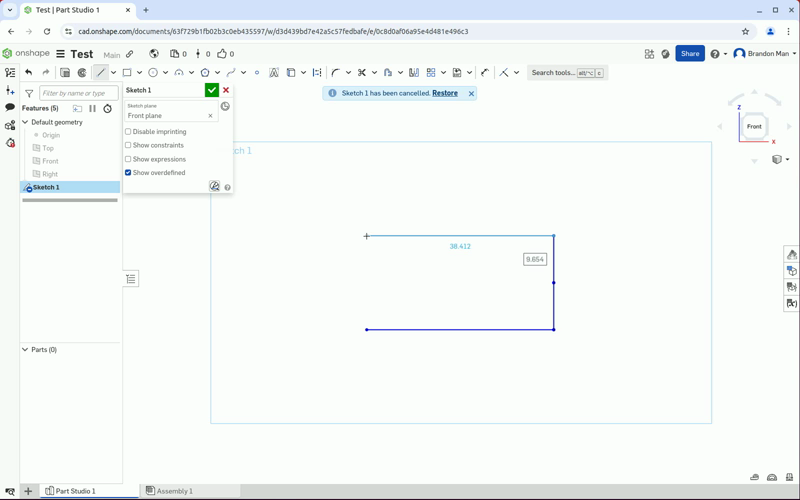
key_down(shift)
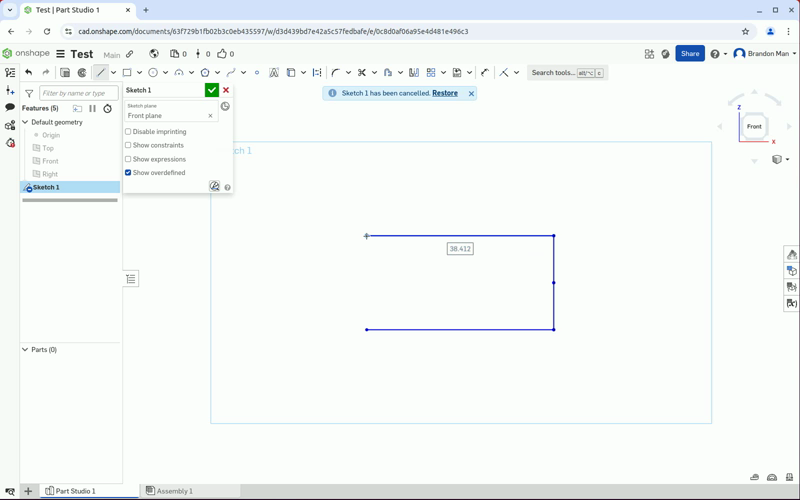
mouse_move(366, 329)
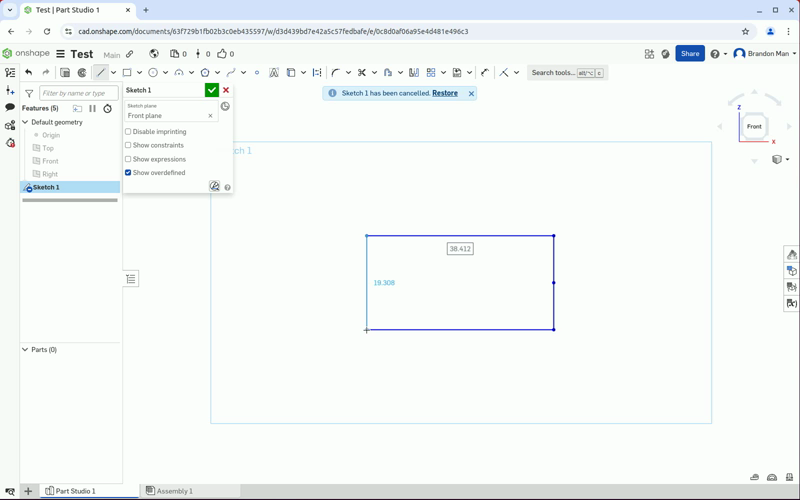
key_up(shift)
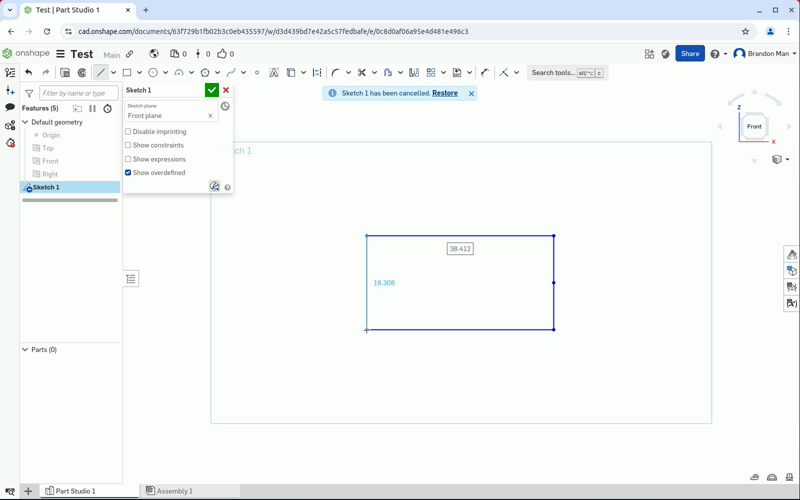
click(366, 329)
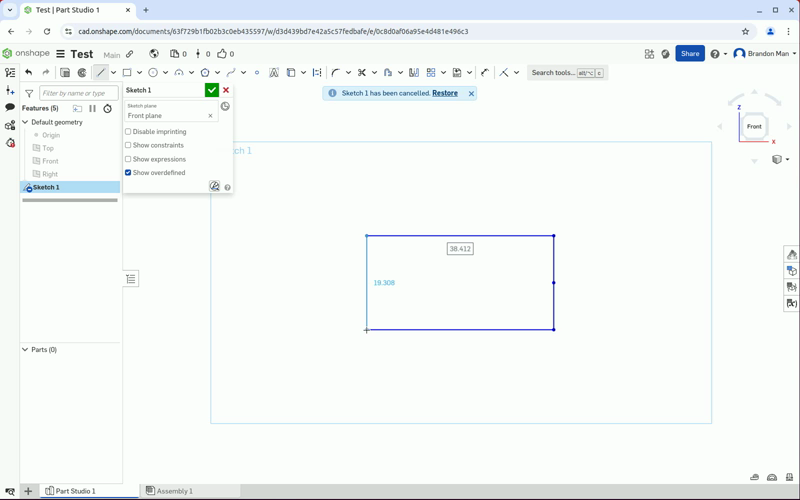
key(esc)
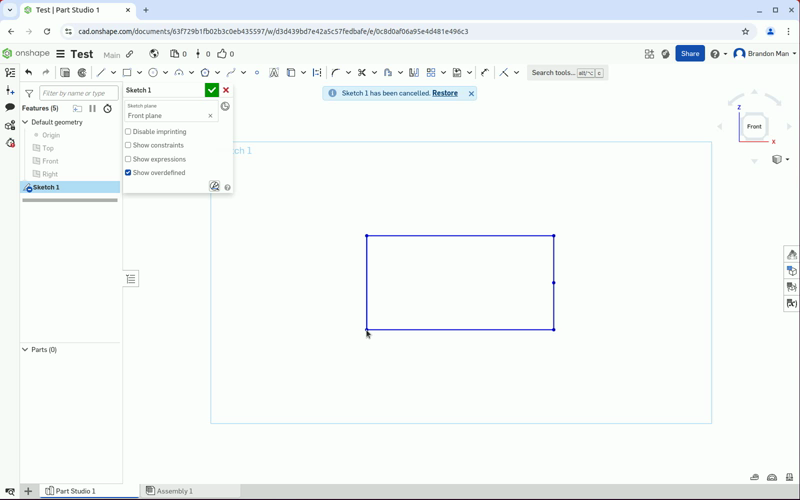
key(c)
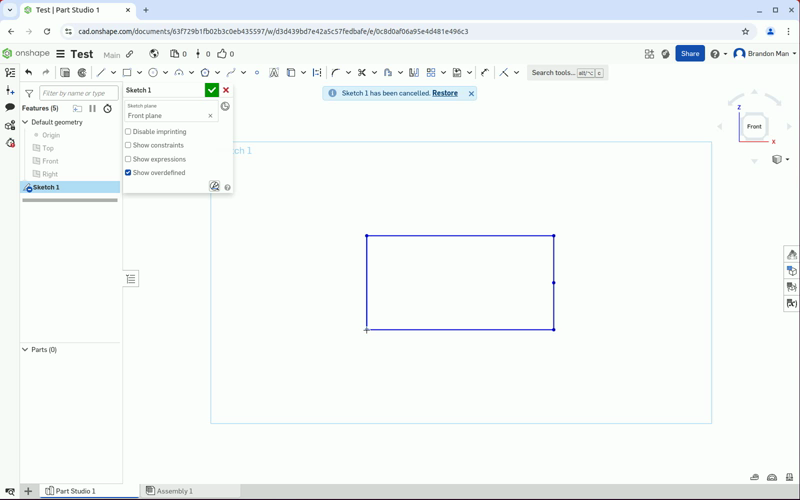
key_down(shift)
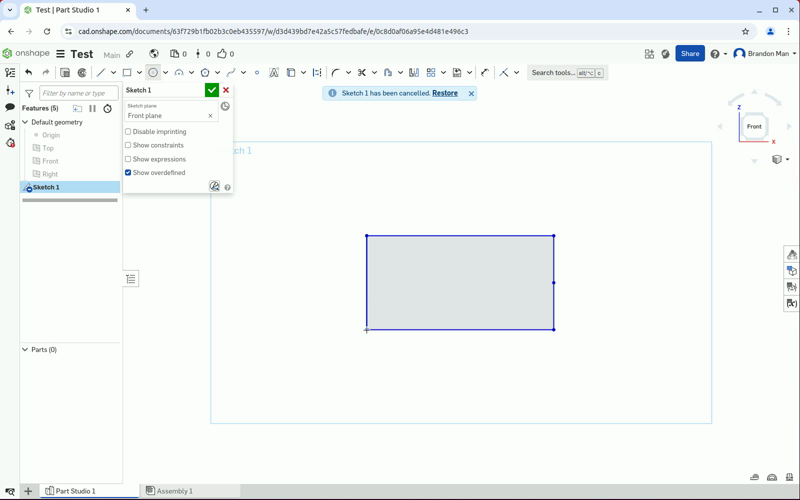
mouse_move(506, 282)
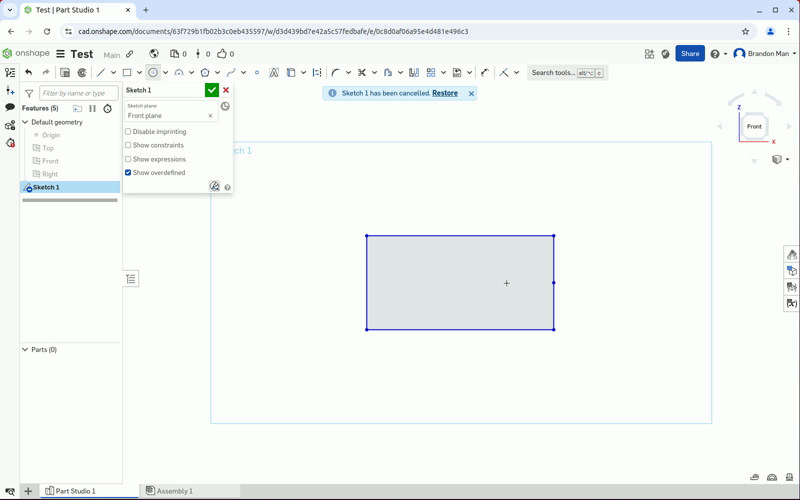
click(506, 282)
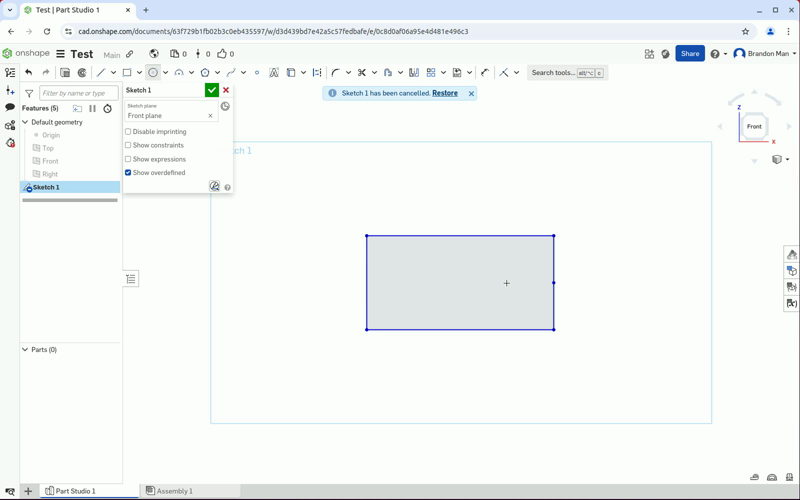
key_up(shift)
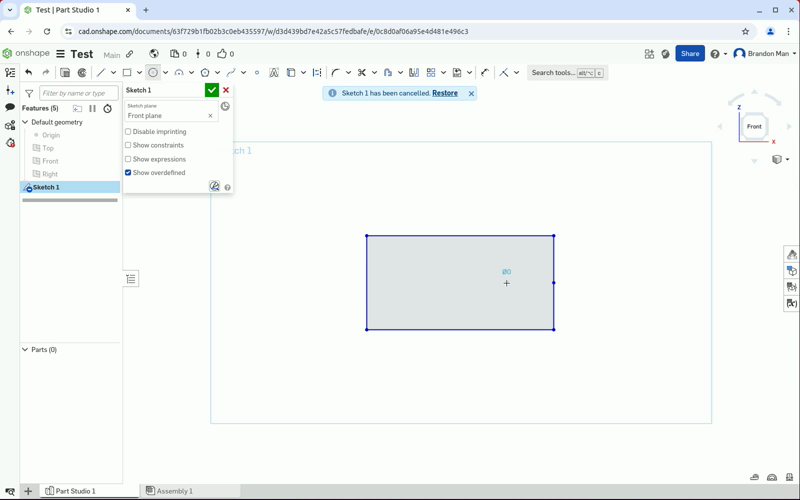
mouse_move(528, 282)
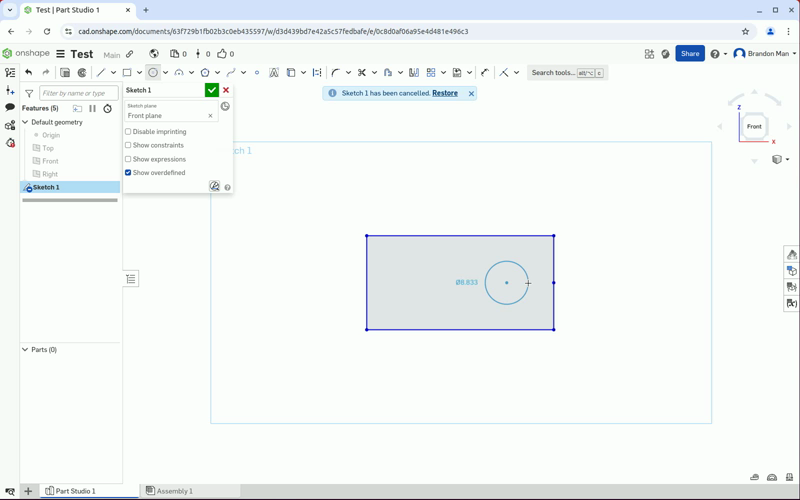
click(528, 282)
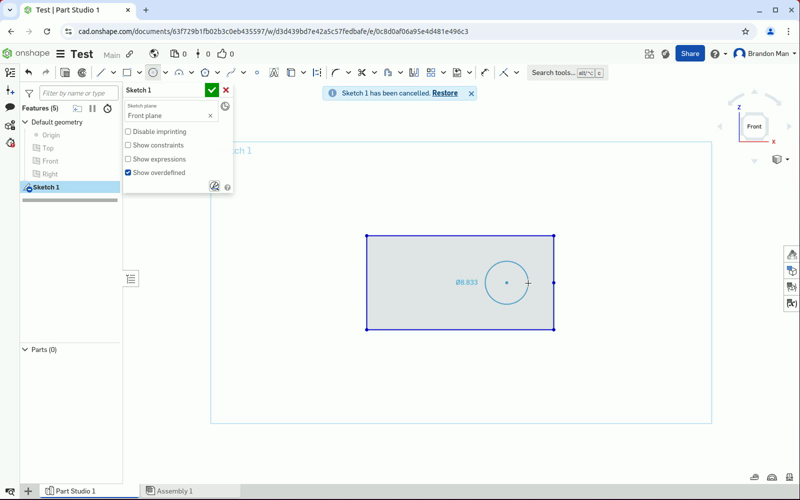
key(esc)
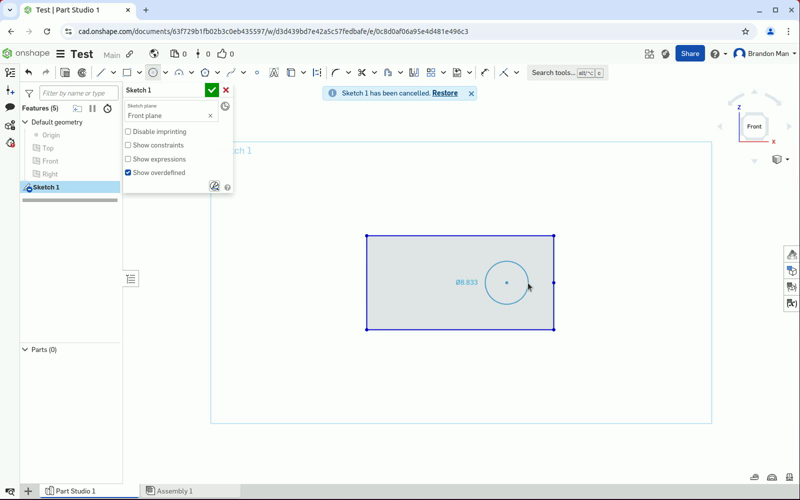
mouse_move(398, 272)
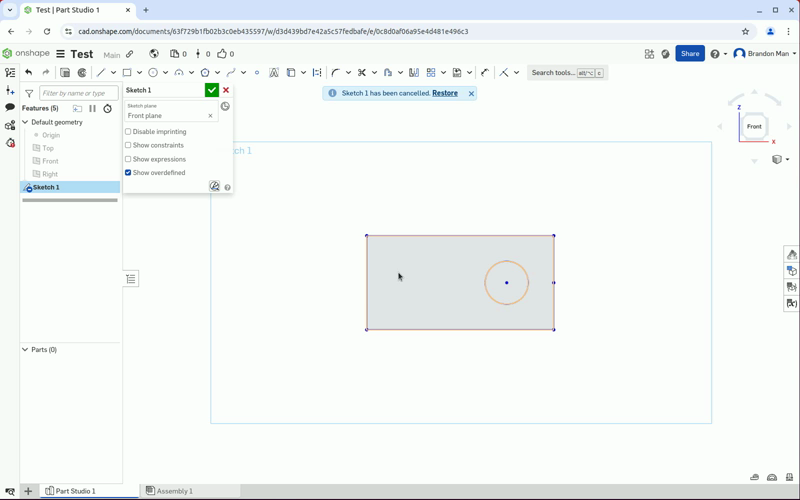
click(398, 272)
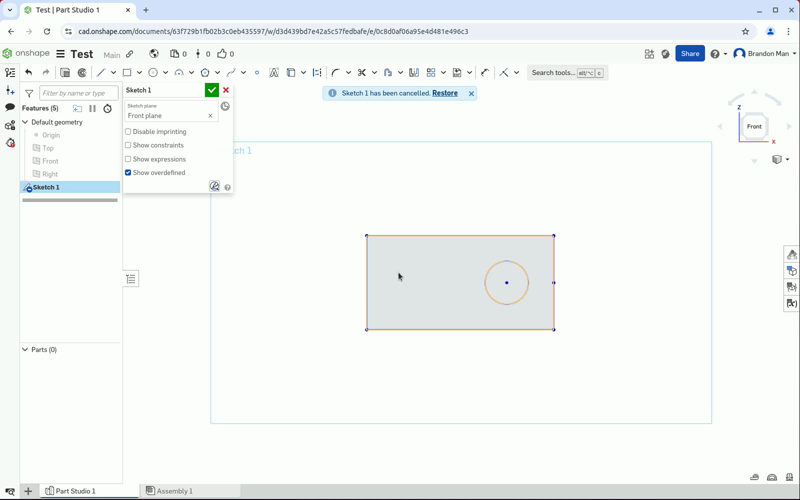
mouse_move(73, 352)
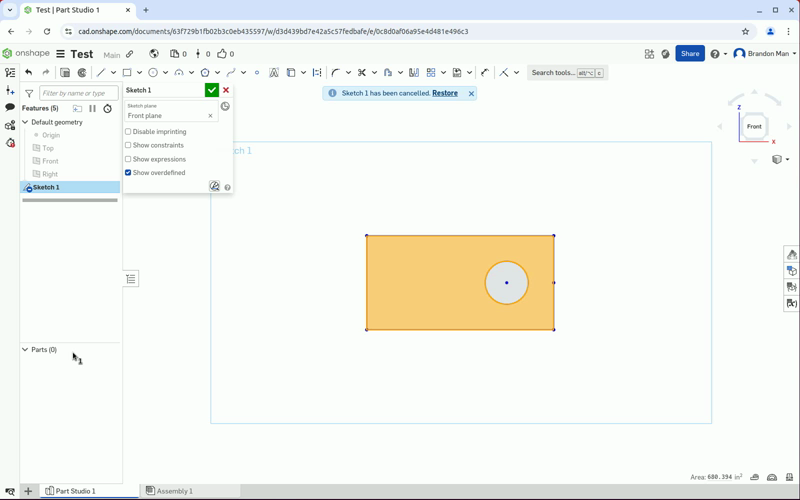
key(shift+y)
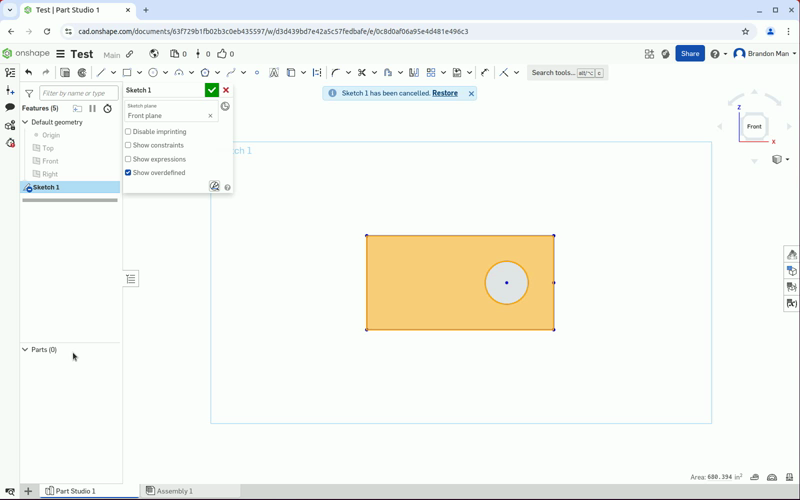
key(shift+e)
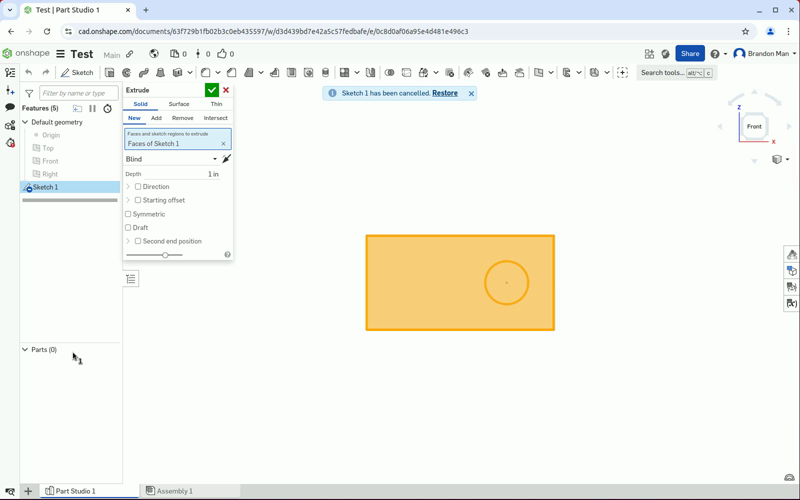
mouse_move(143, 106)
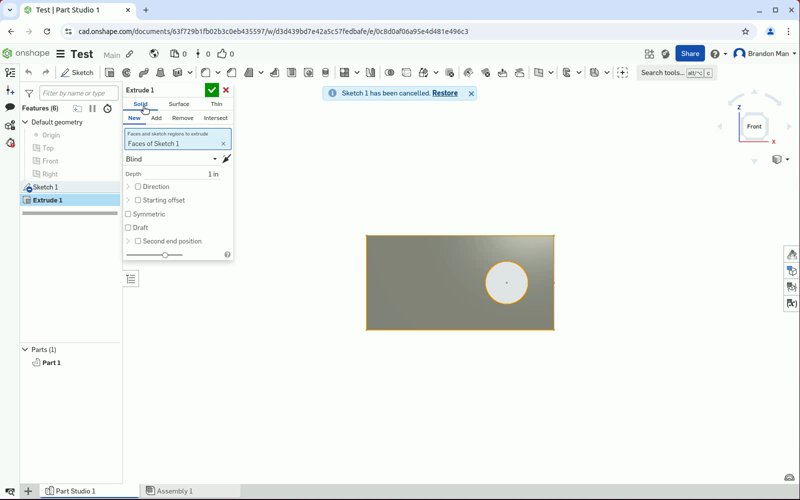
click(143, 106)
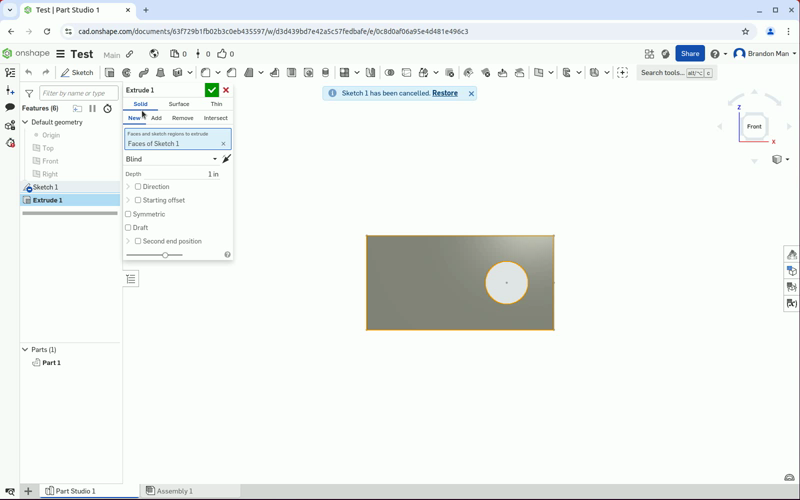
mouse_move(137, 120)
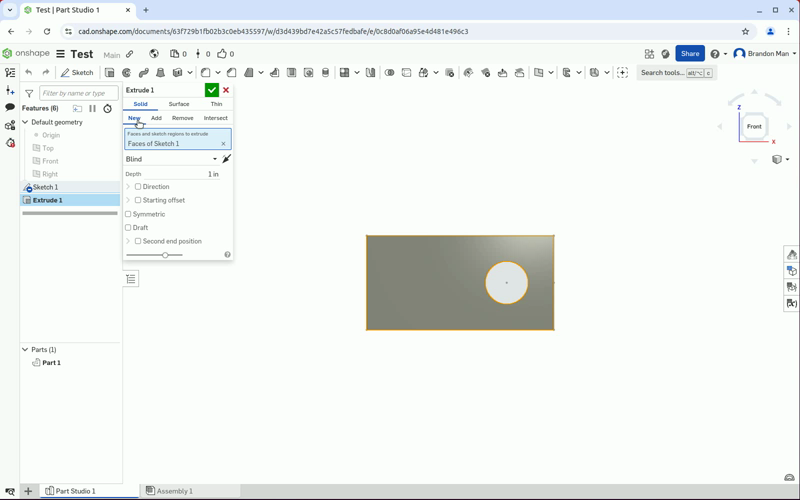
click(137, 120)
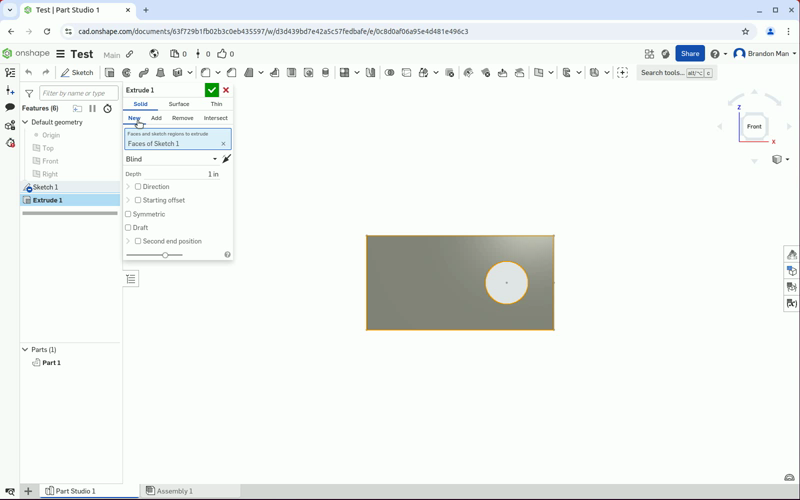
key(tab, 4)
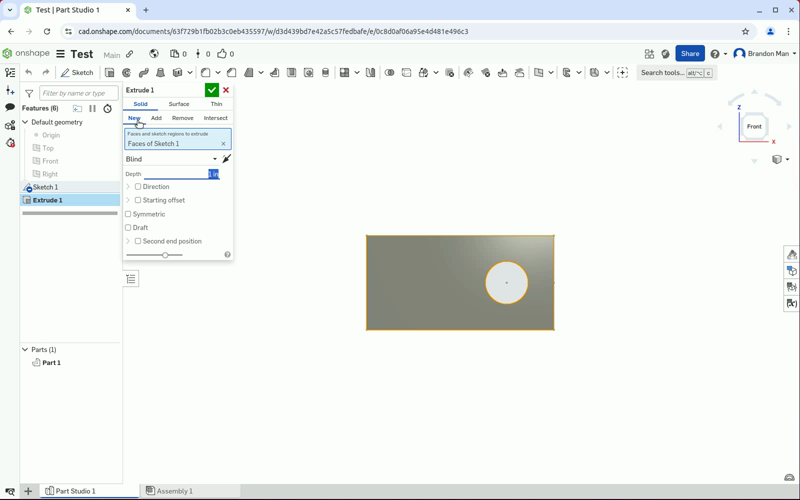
text(19.257)
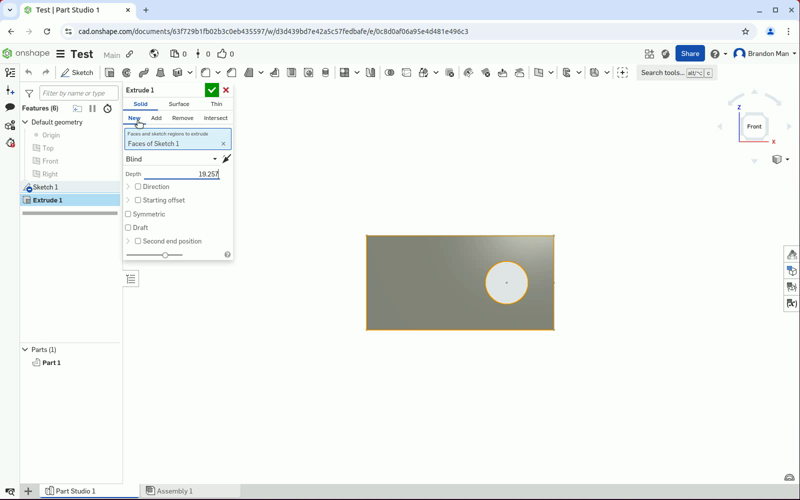
key(enter)
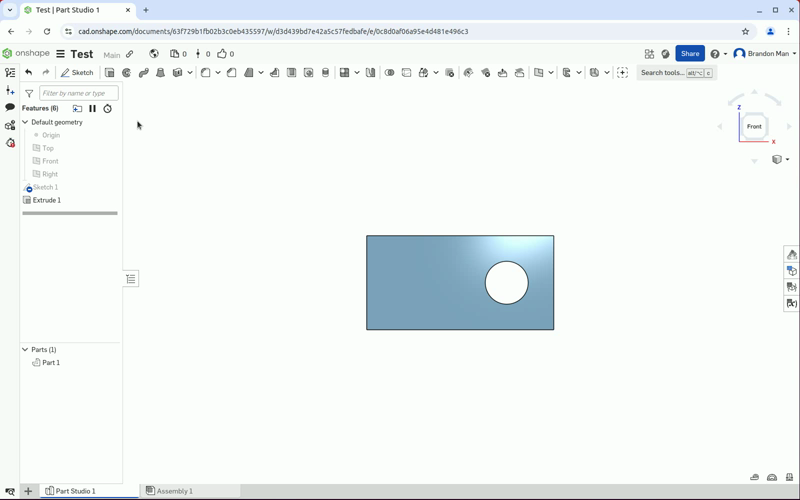
key(shift+h)
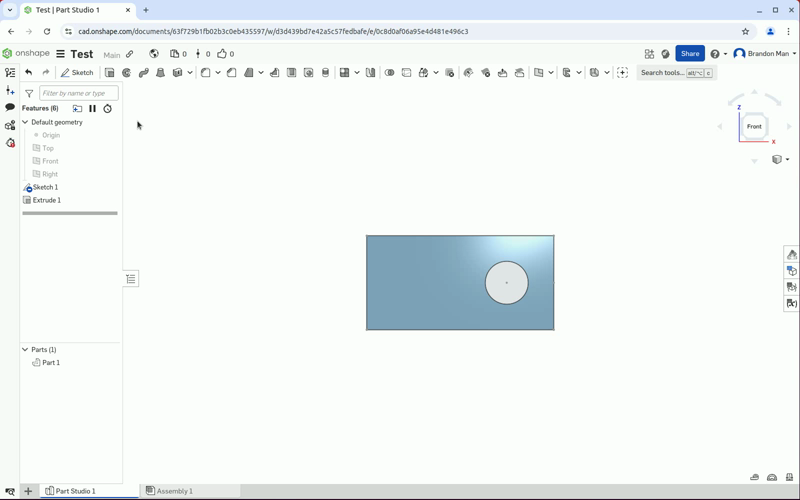
key(shift+h)
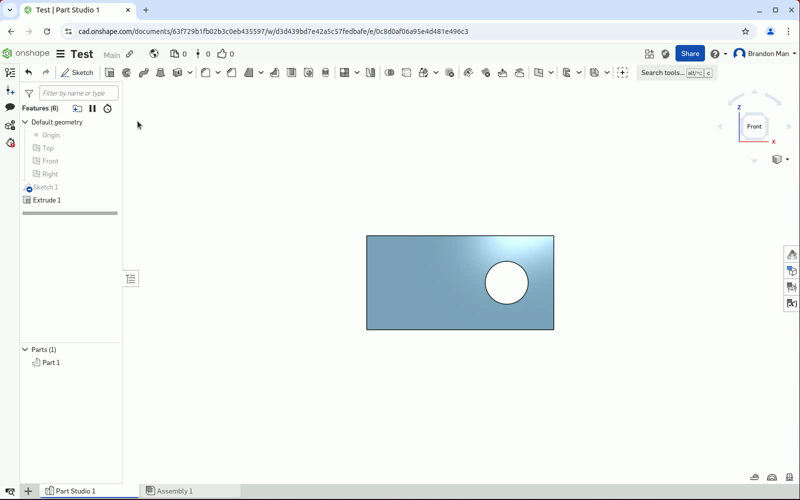
mouse_move(73, 189)
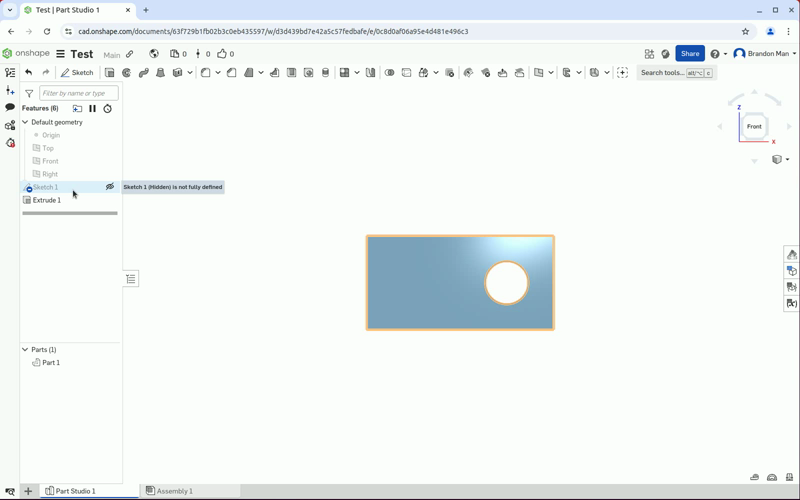
click(73, 189)
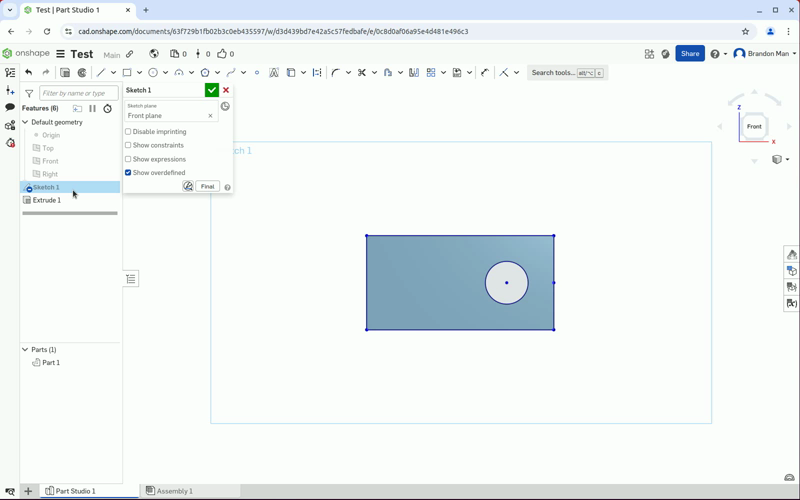
mouse_move(229, 92)
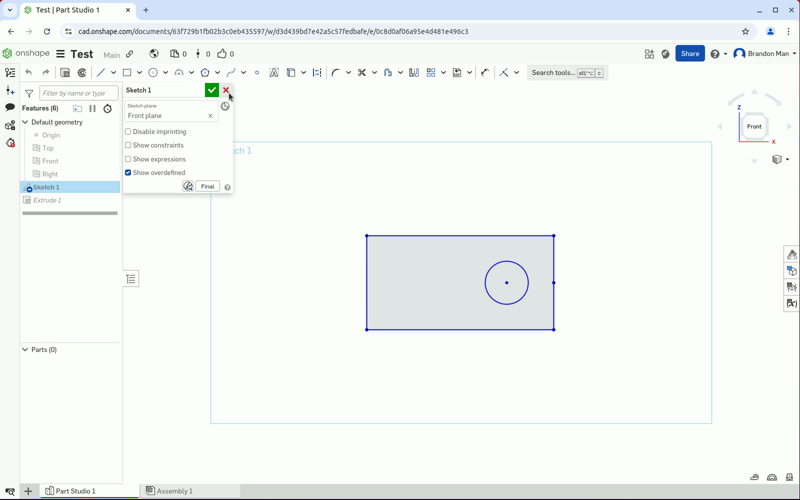
click(229, 92)
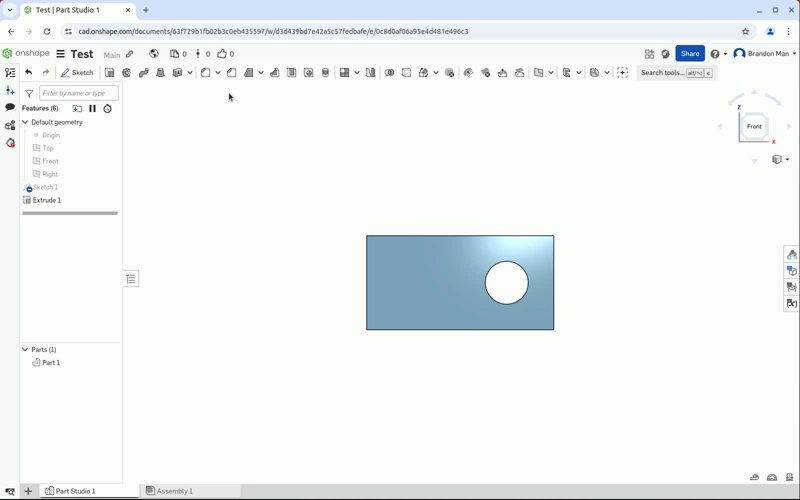
mouse_move(73, 352)
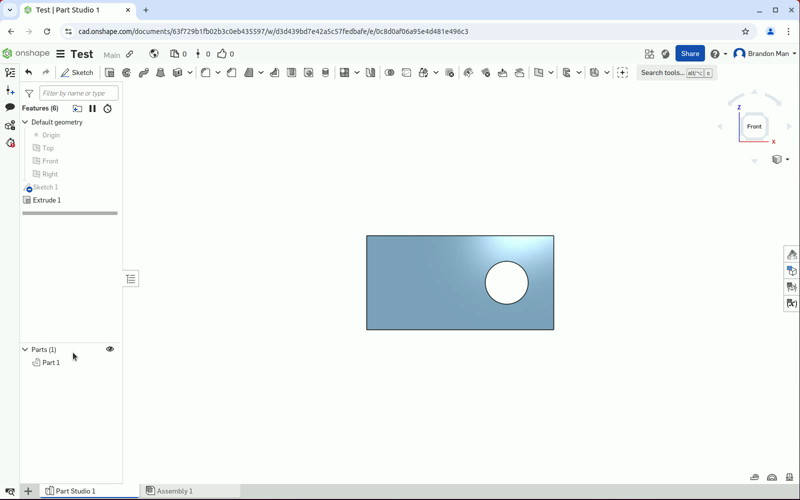
key(y)
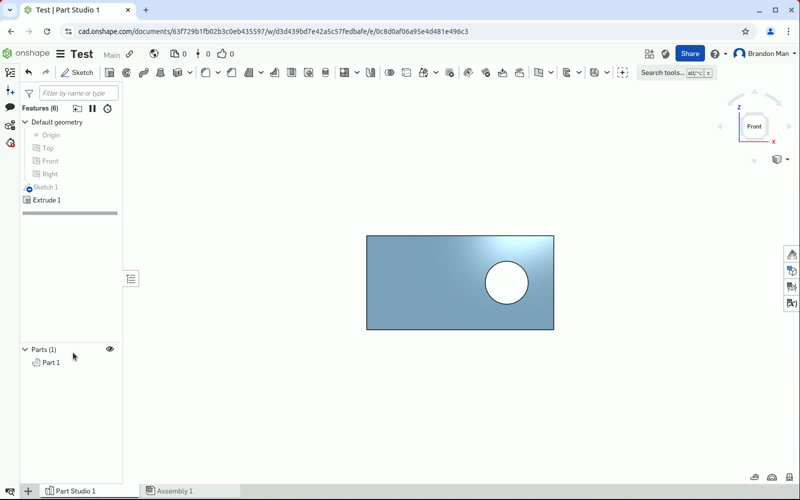
key(shift+p)
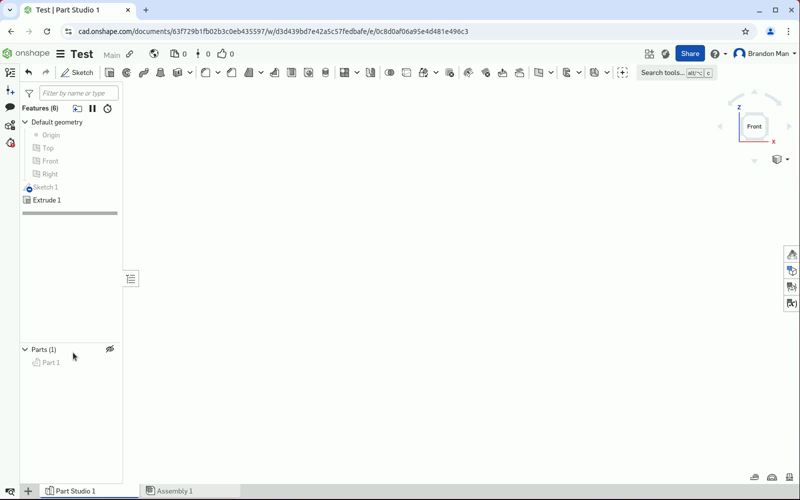
key(space)
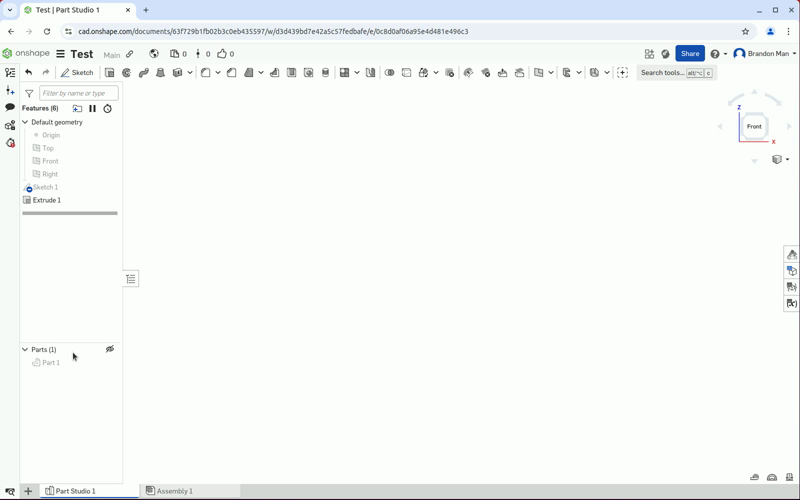
key_down(shift)
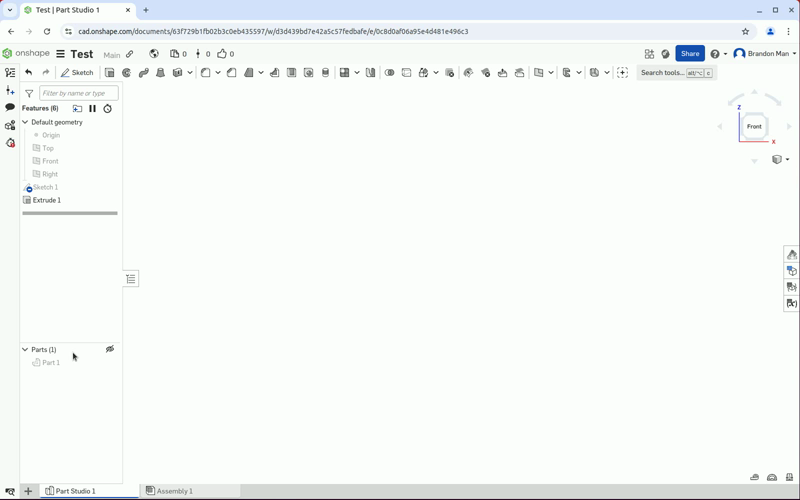
key(left)
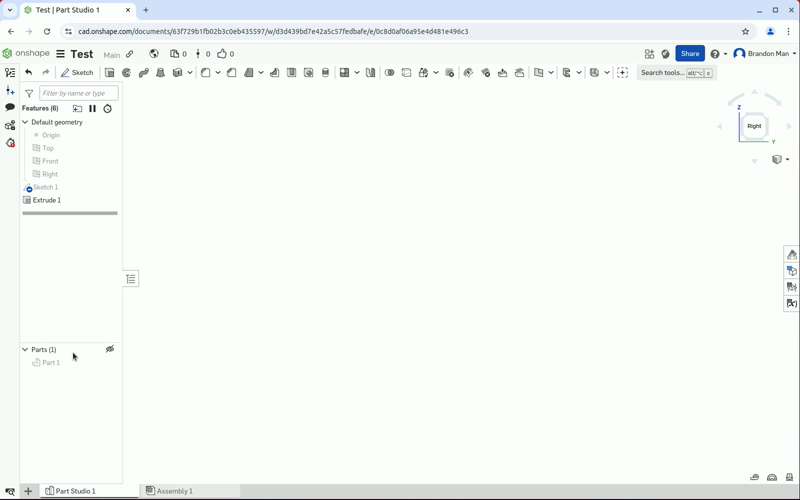
key_up(shift)
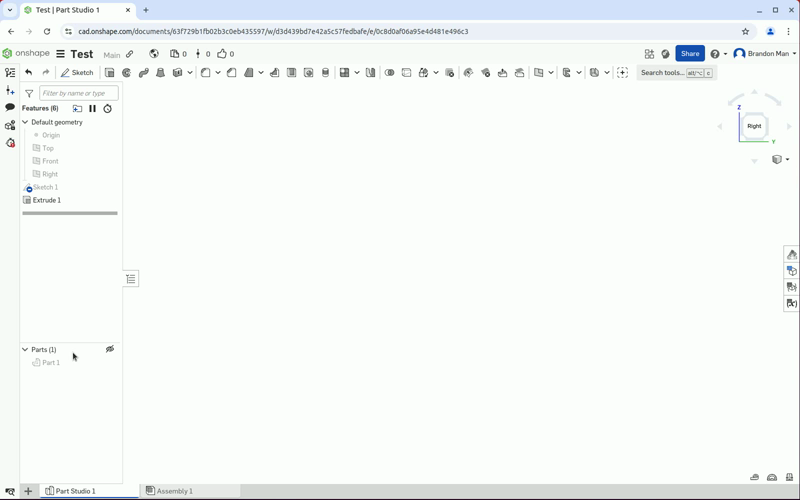
mouse_move(73, 352)
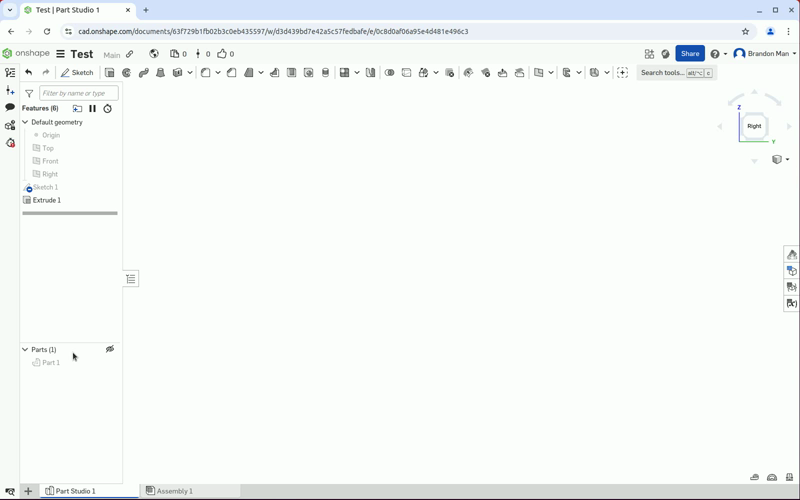
key(shift+y)
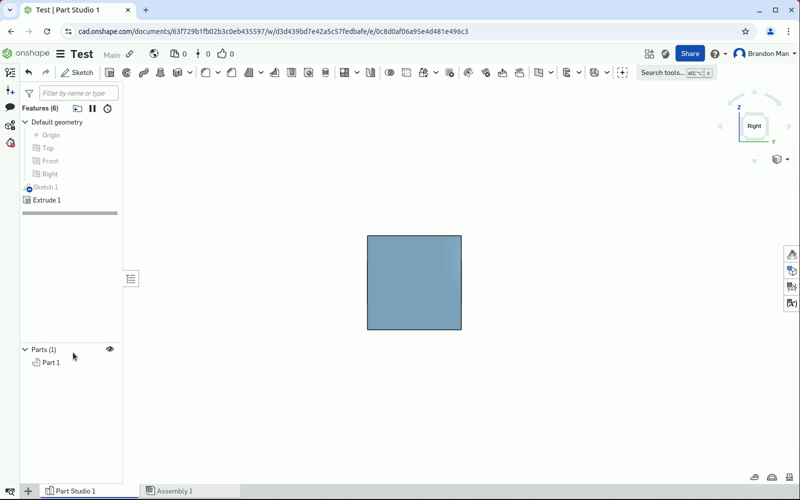
mouse_move(541, 75)
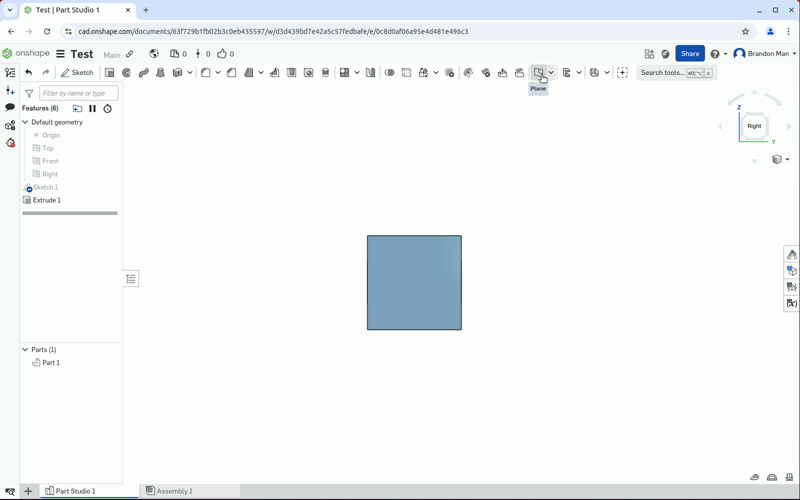
click(541, 75)
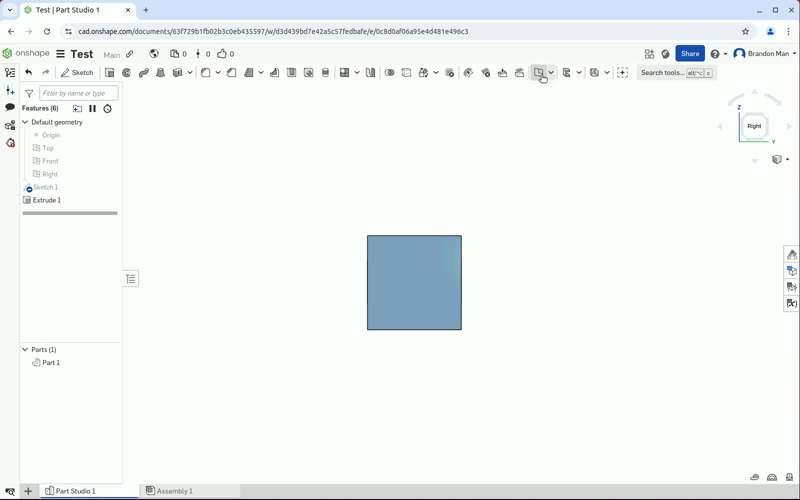
mouse_move(73, 176)
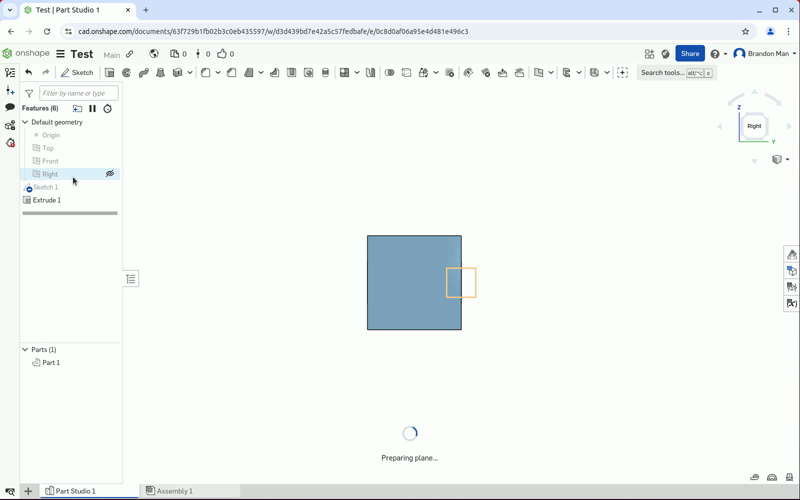
click(73, 176)
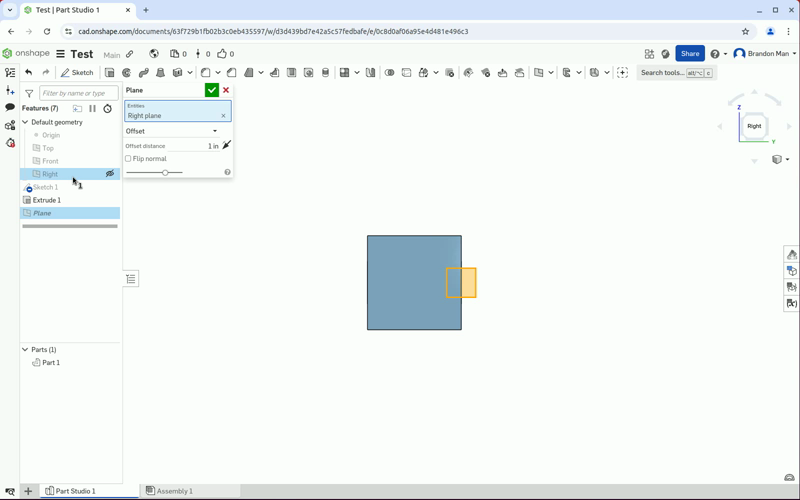
key(tab, 2)
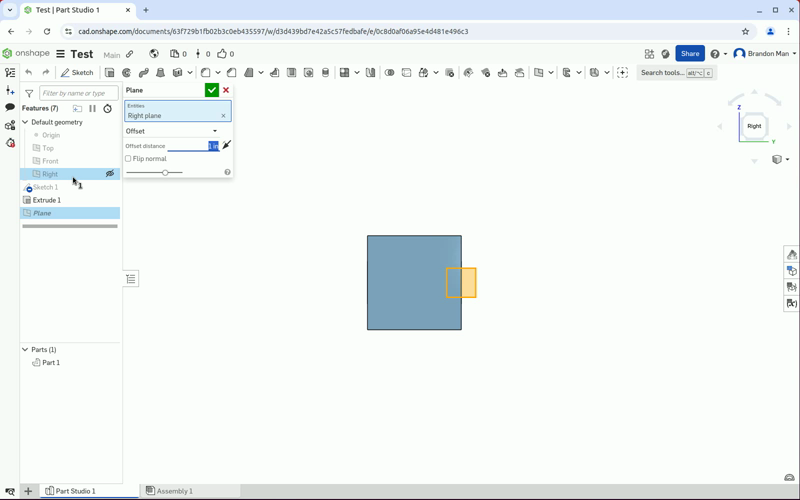
text(19.257)
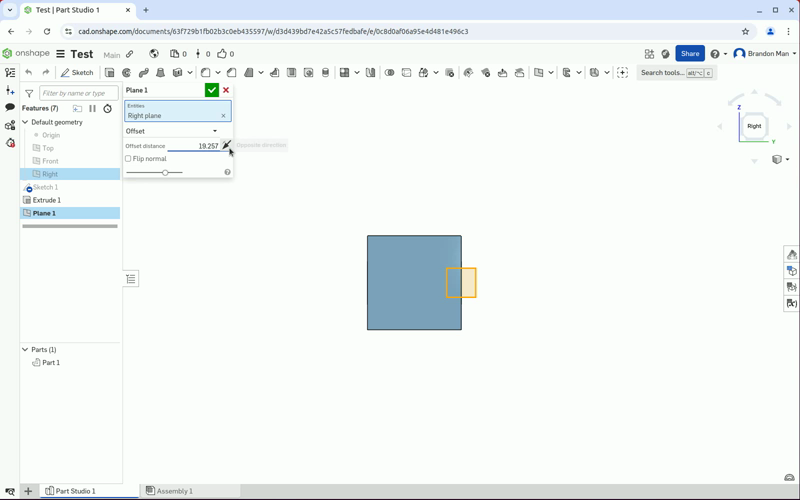
mouse_move(229, 147)
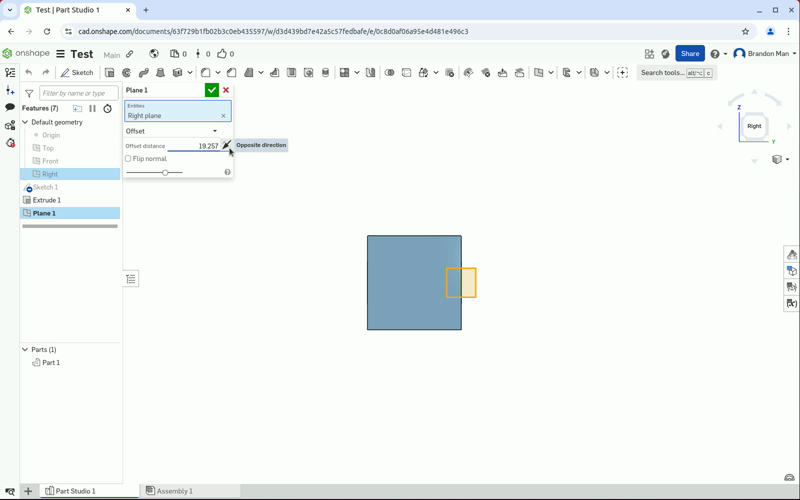
click(229, 147)
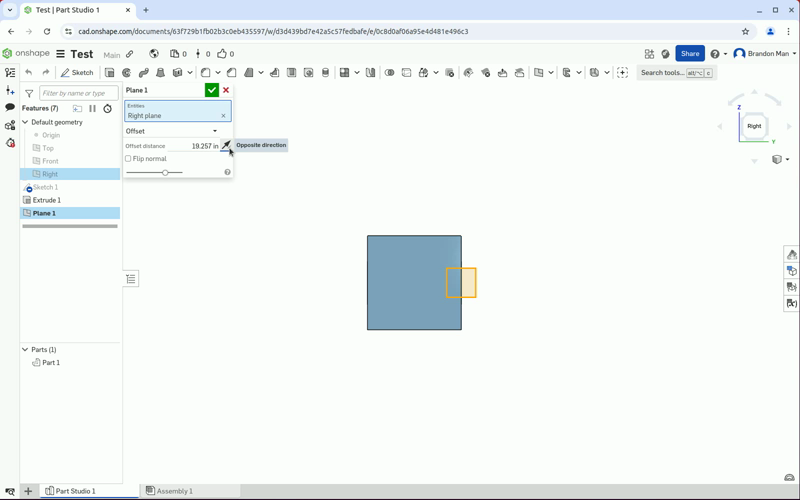
key(enter, 2)
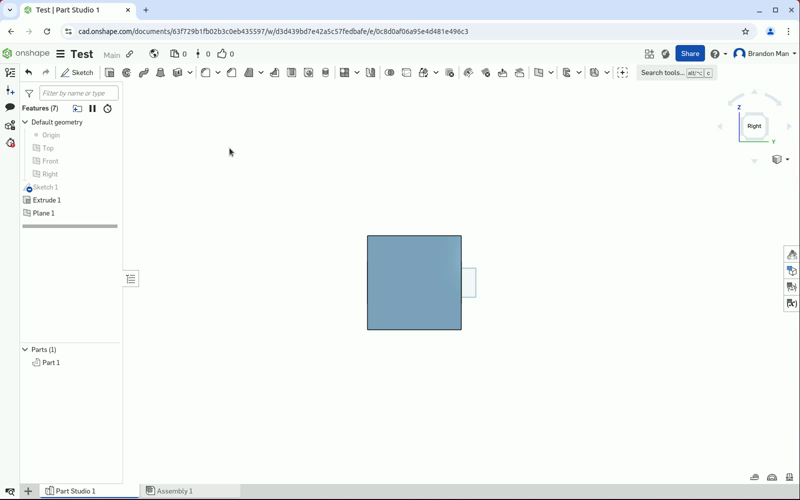
key(shift+s)
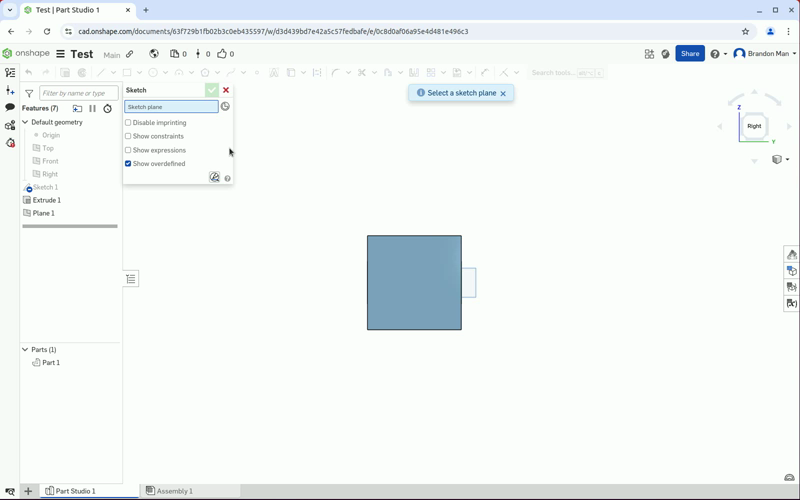
mouse_move(73, 215)
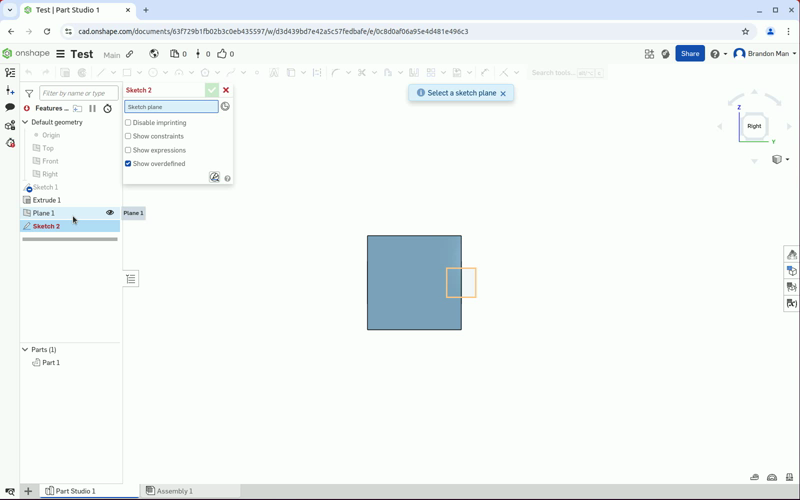
click(73, 215)
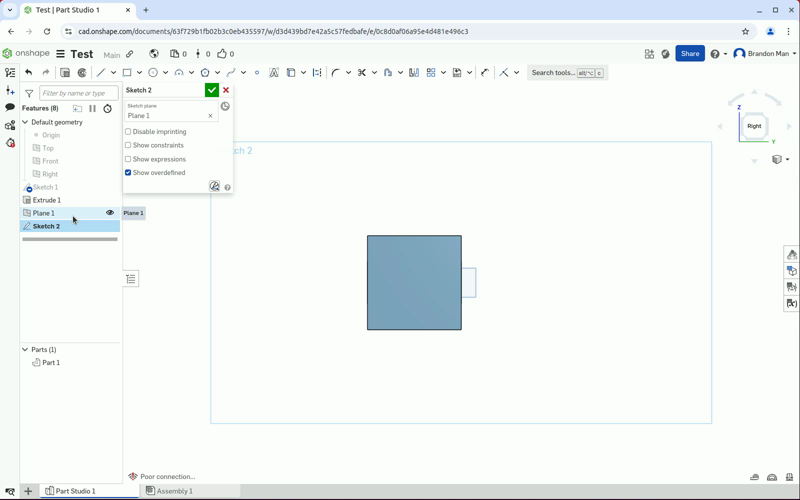
mouse_move(73, 352)
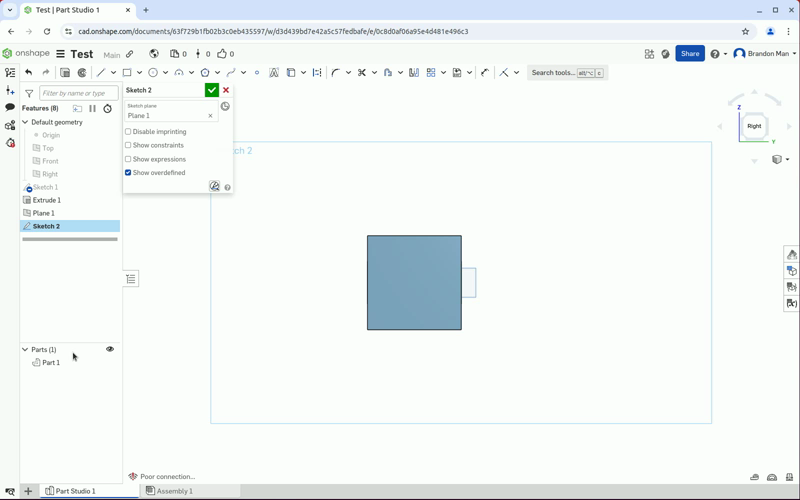
key(y)
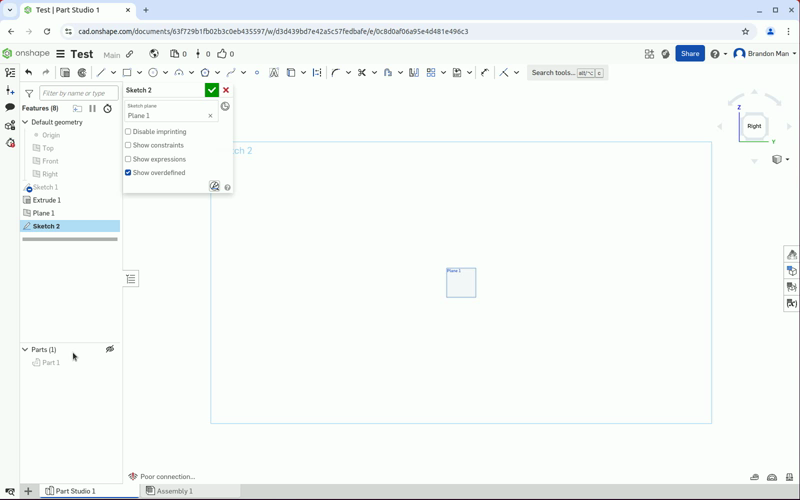
key(c)
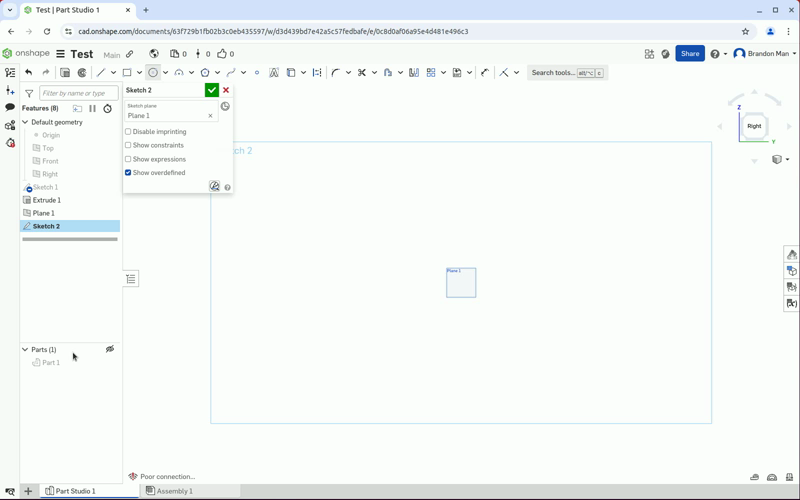
key_down(shift)
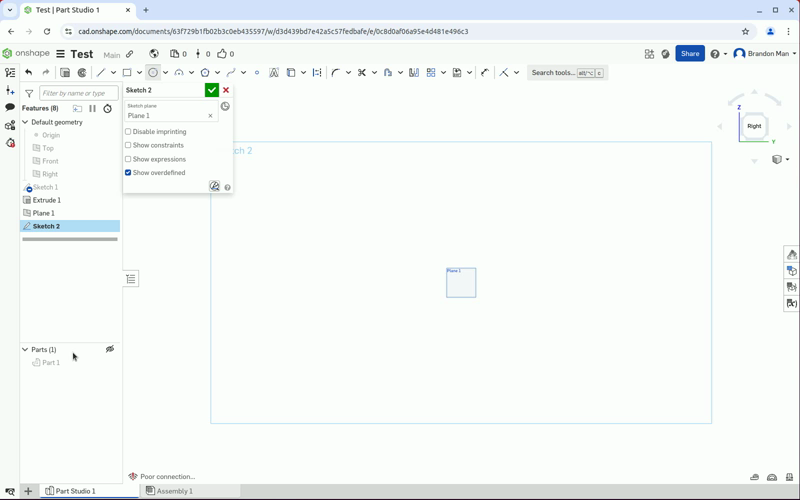
mouse_move(461, 282)
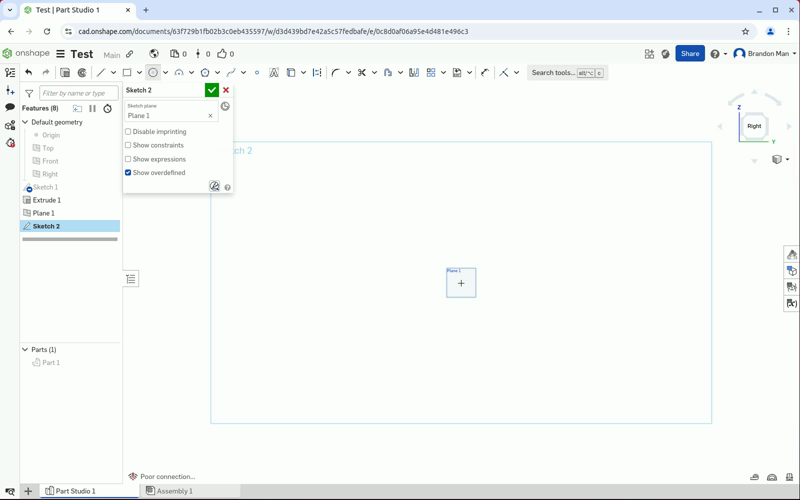
click(461, 282)
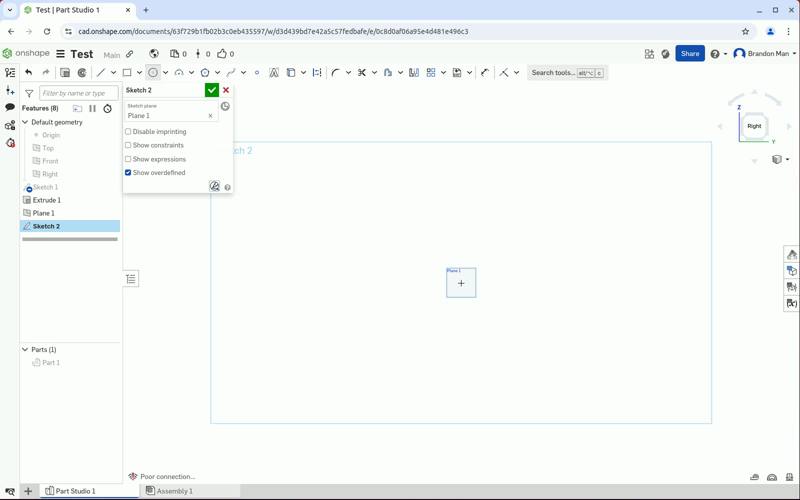
key_up(shift)
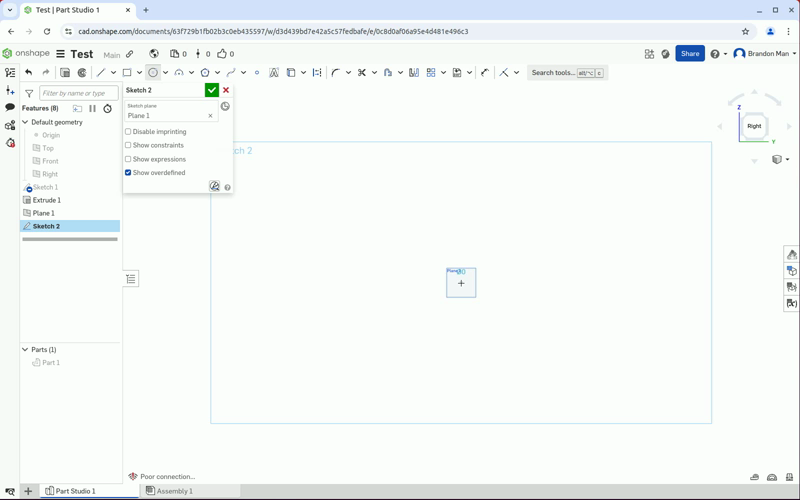
mouse_move(508, 282)
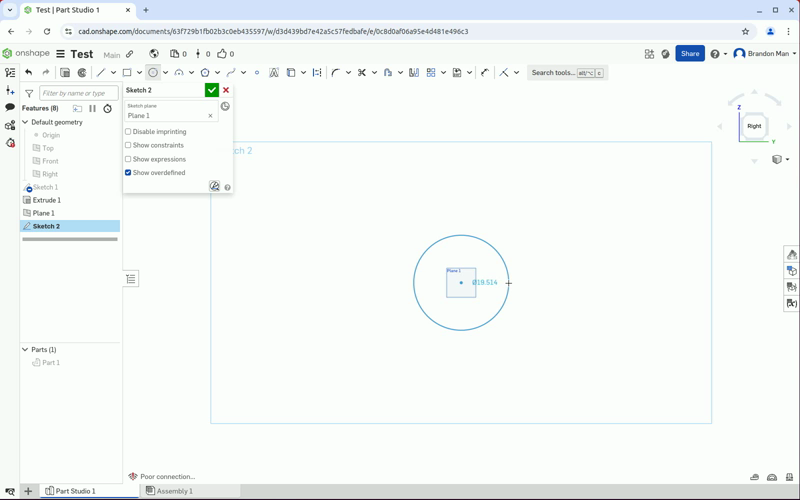
click(508, 282)
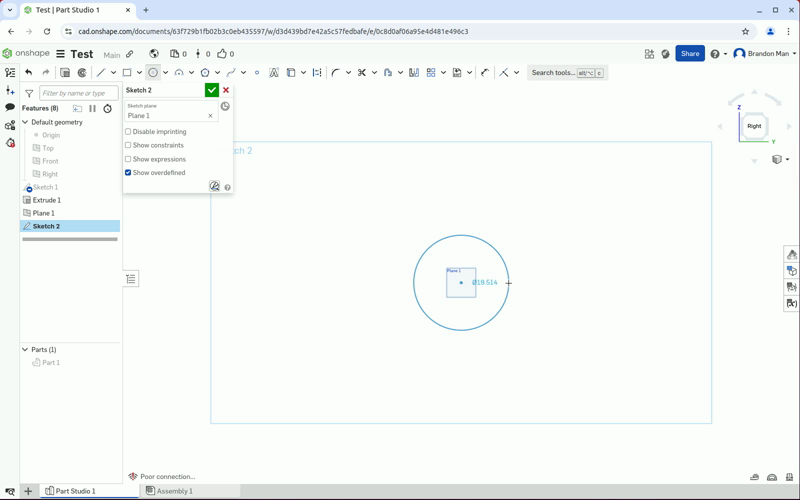
key(esc)
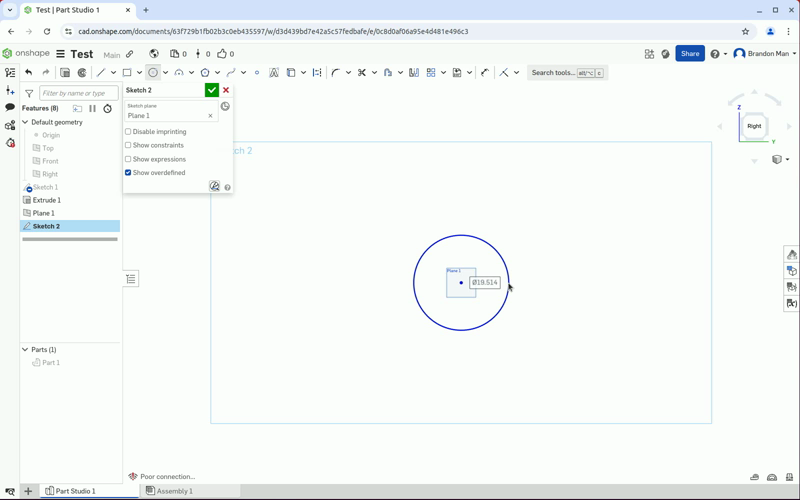
mouse_move(434, 256)
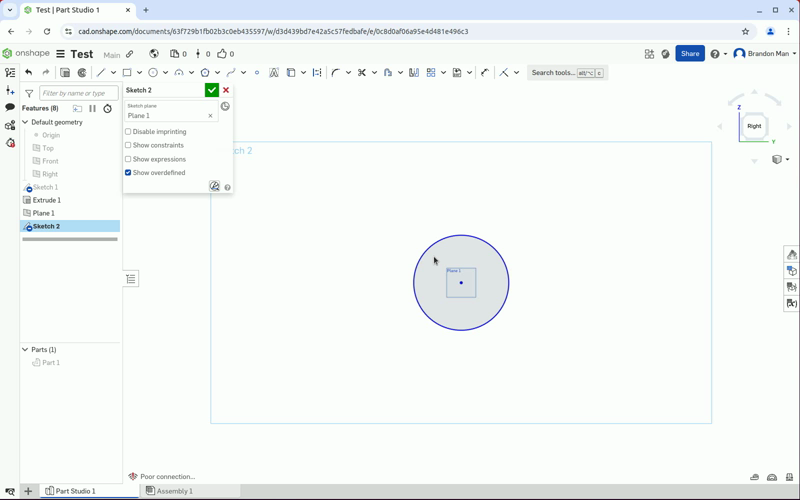
click(434, 256)
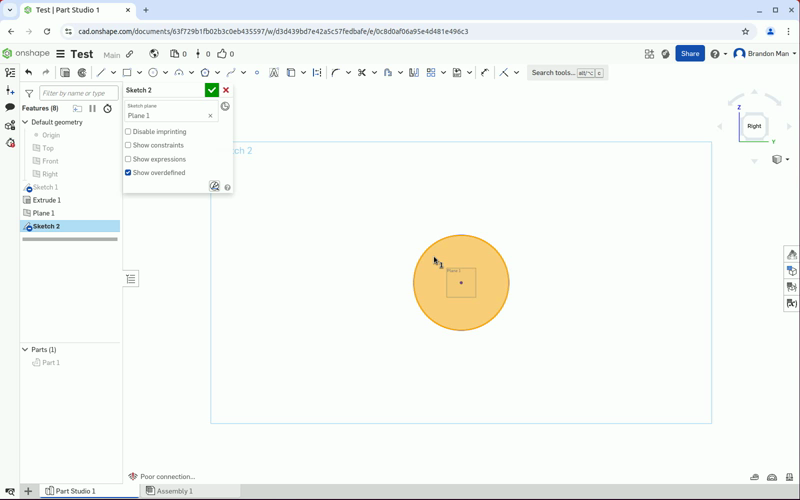
mouse_move(73, 352)
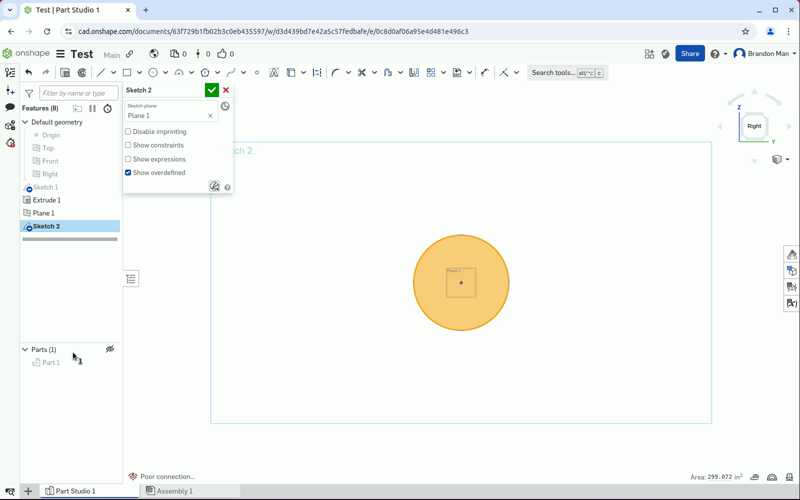
key(shift+y)
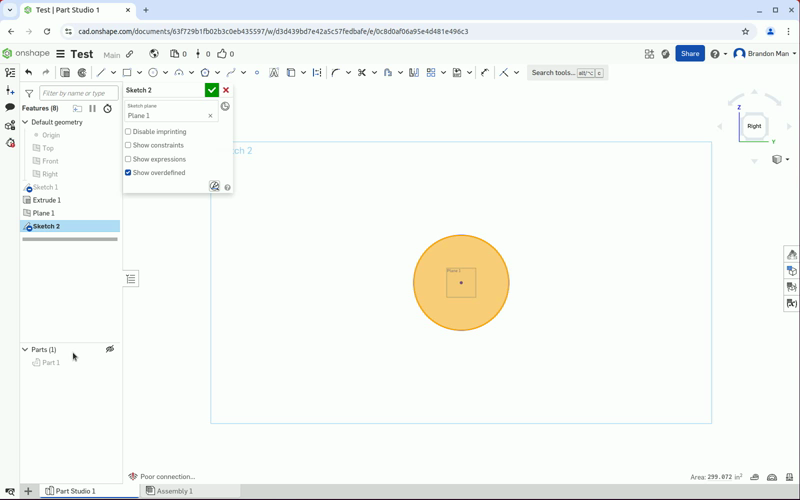
key(shift+e)
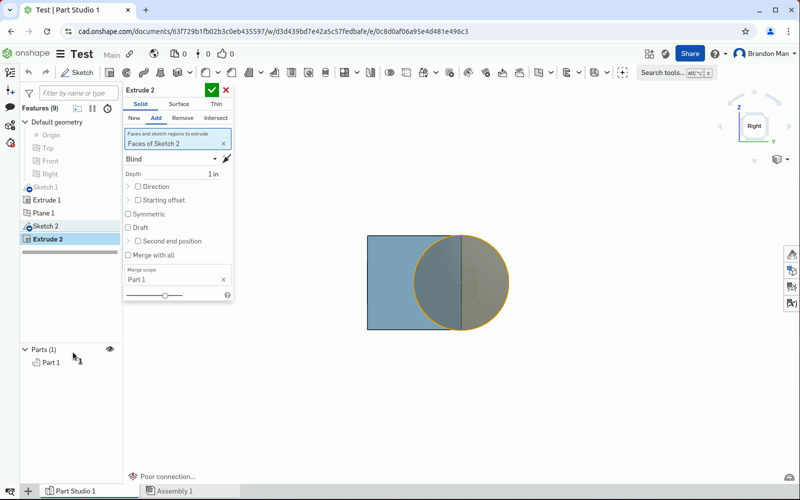
mouse_move(143, 106)
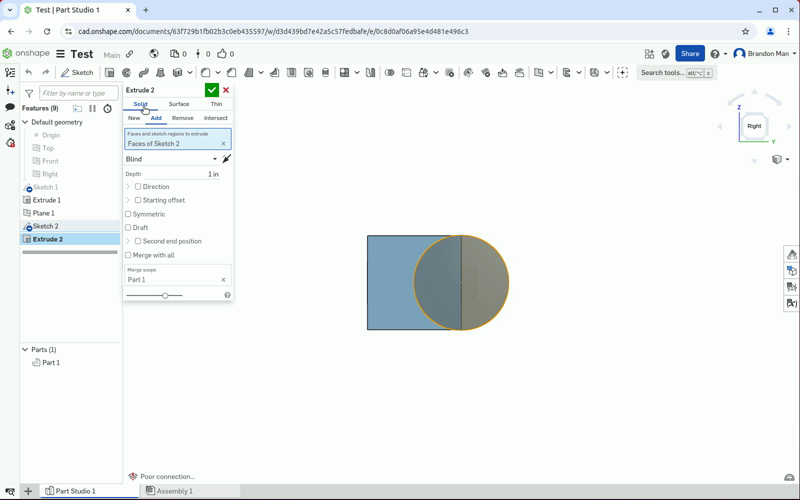
click(143, 106)
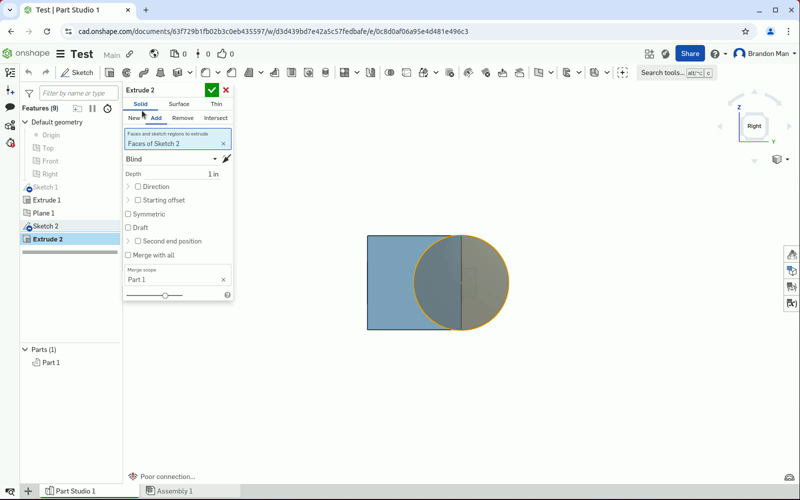
mouse_move(137, 120)
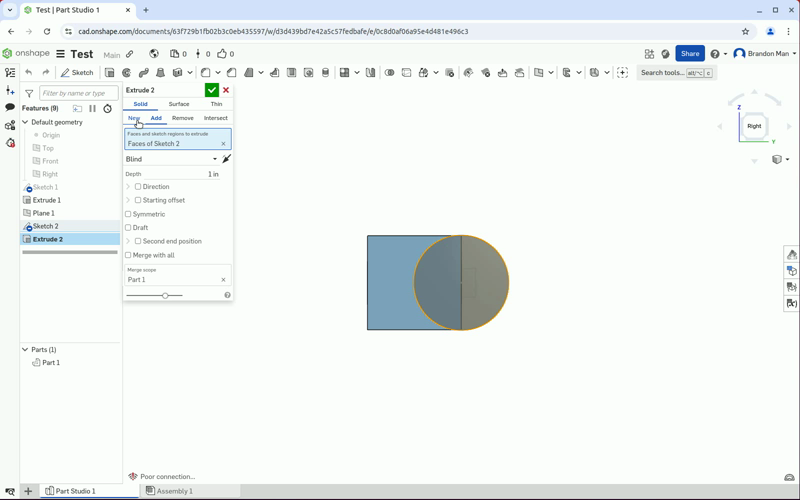
click(137, 120)
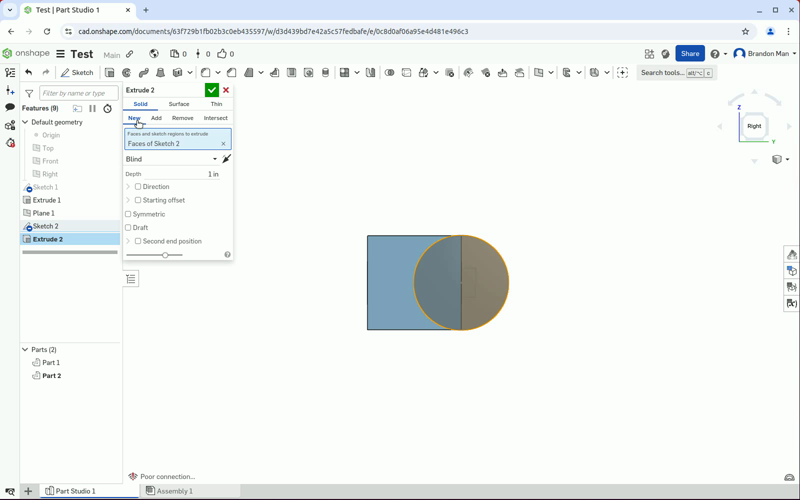
key(tab, 4)
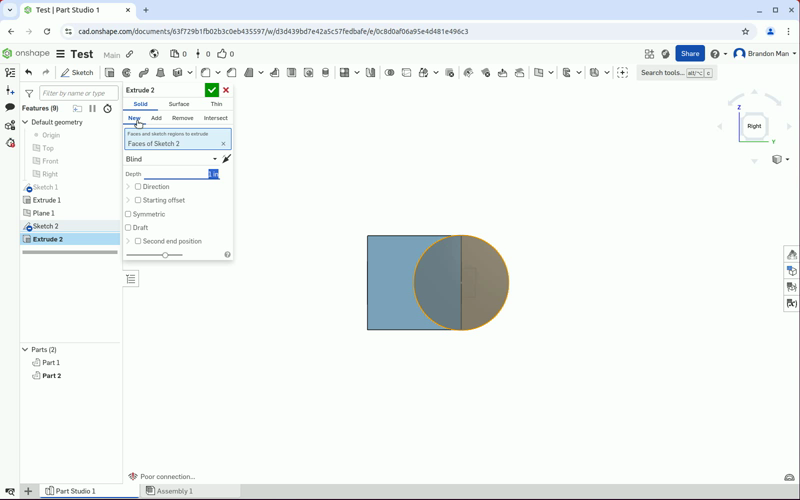
text(3.851)
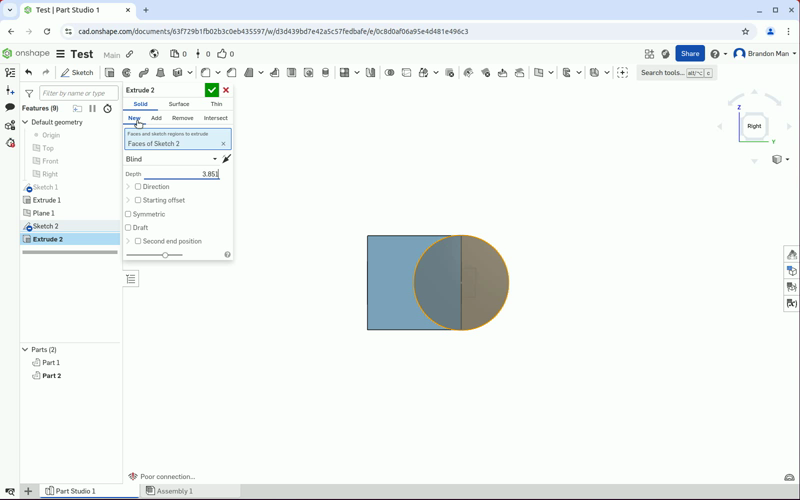
key(enter)
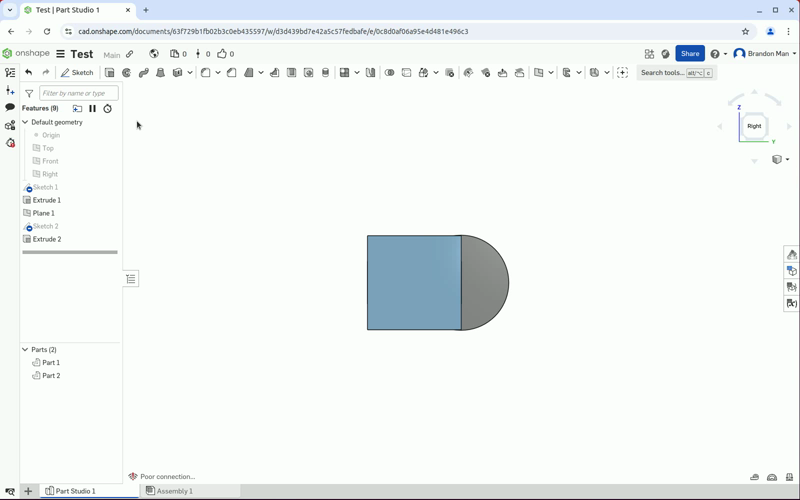
key(shift+h)
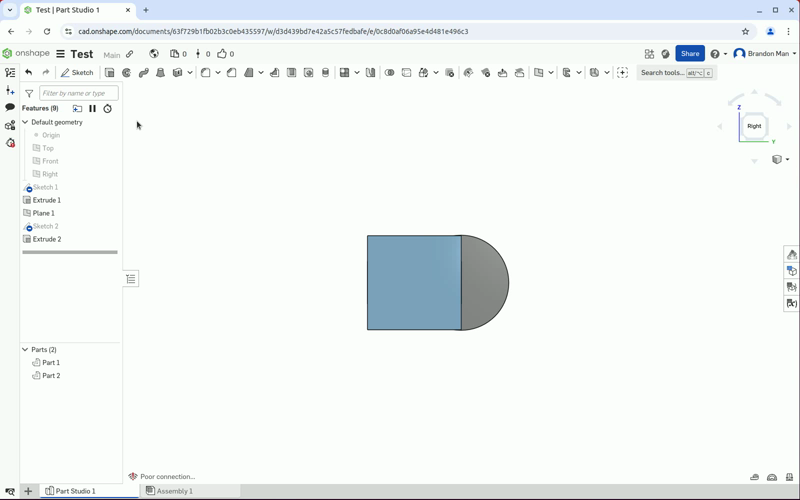
key(shift+h)
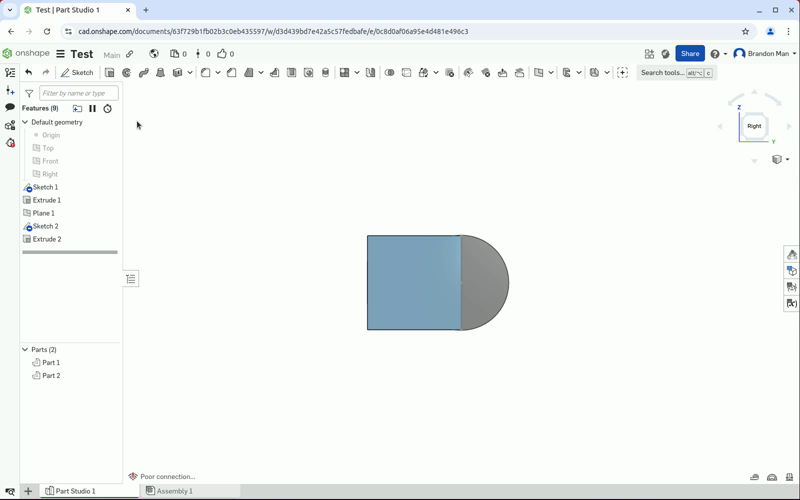
key(shift+7)
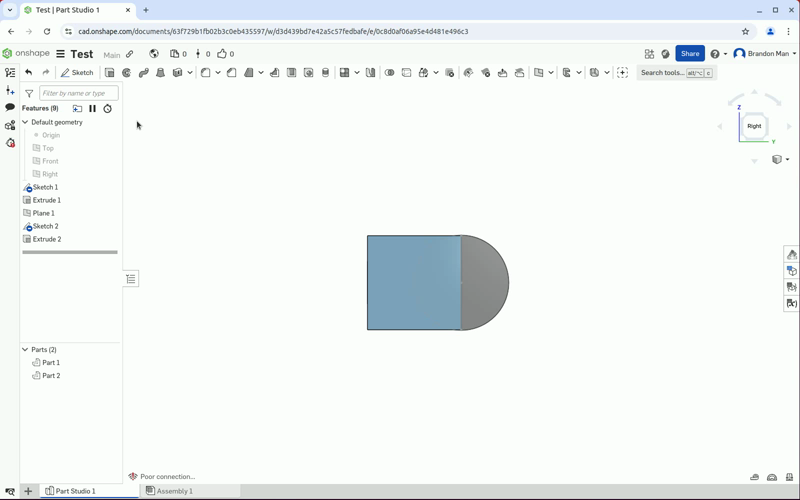
key(right, 2)
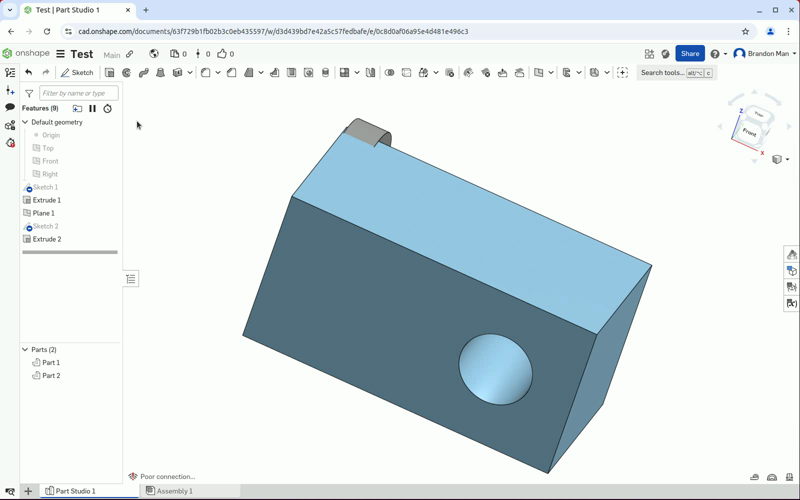
key(down, 2)
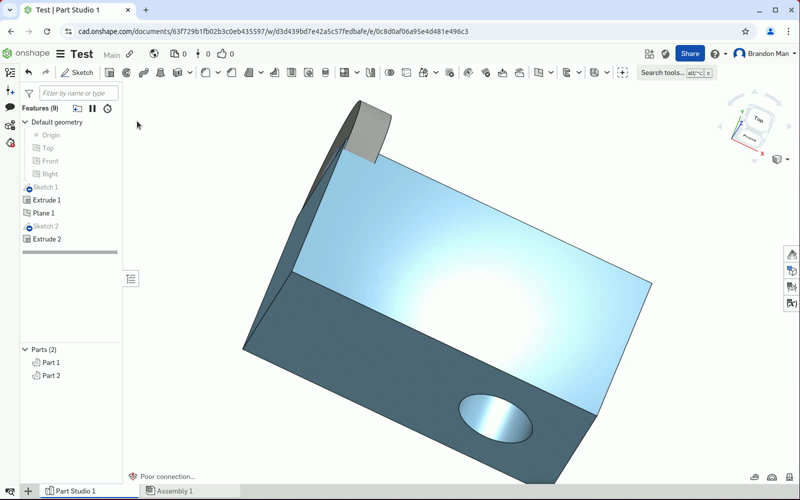
key(up, 2)
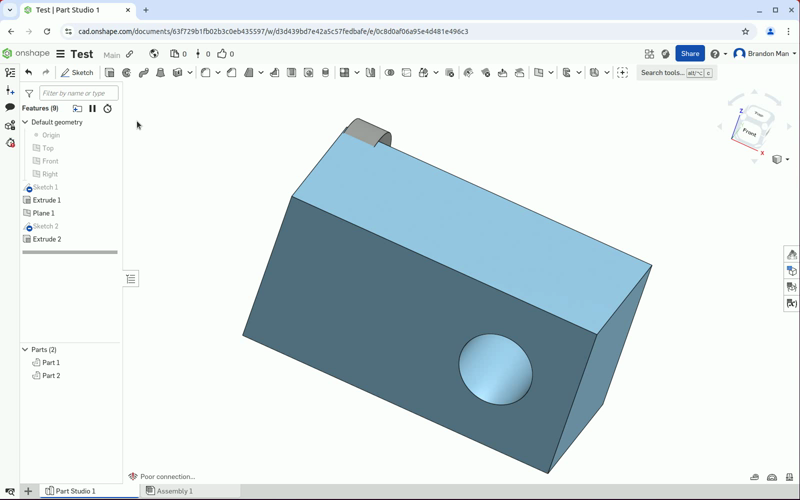
key(left, 2)
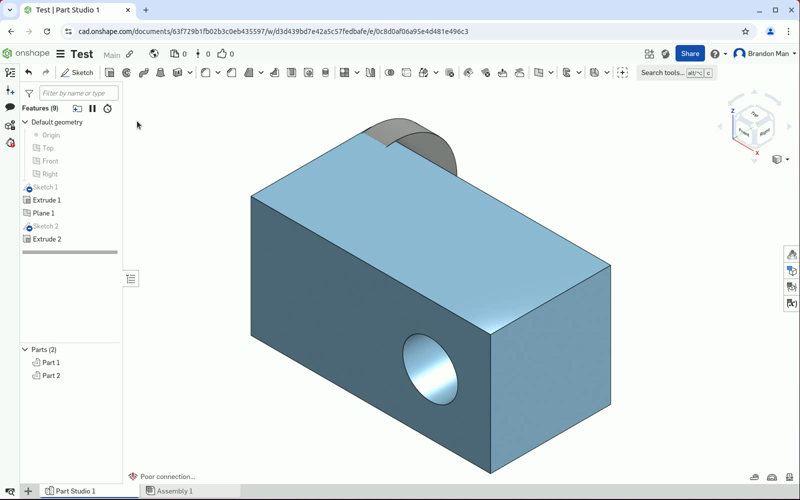
mouse_move(73, 189)
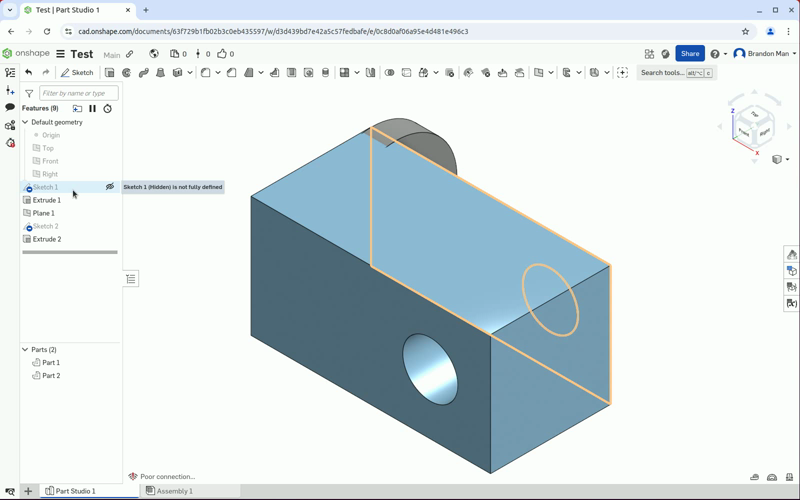
click(73, 189)